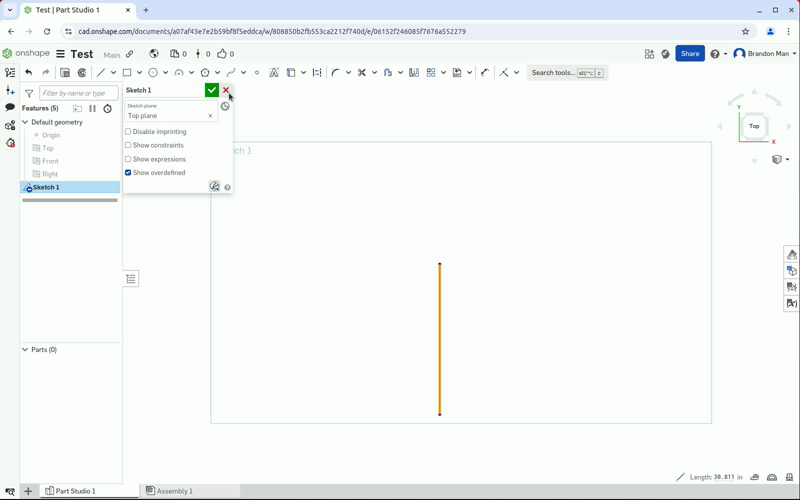
key(shift+h)
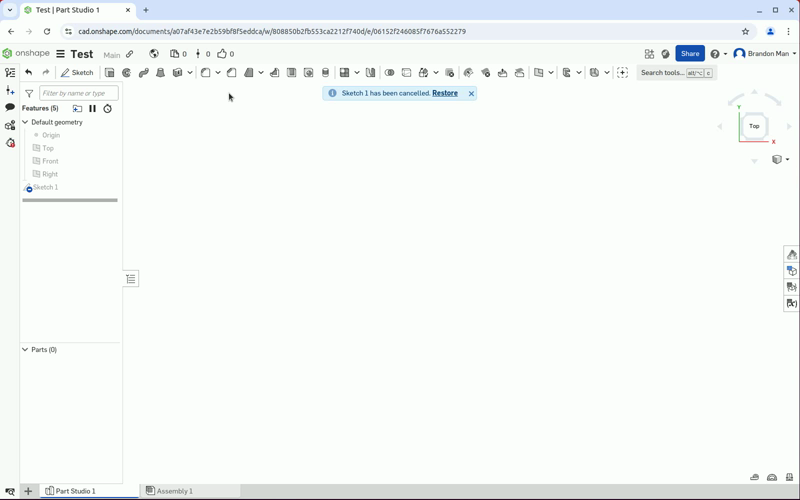
mouse_move(73, 352)
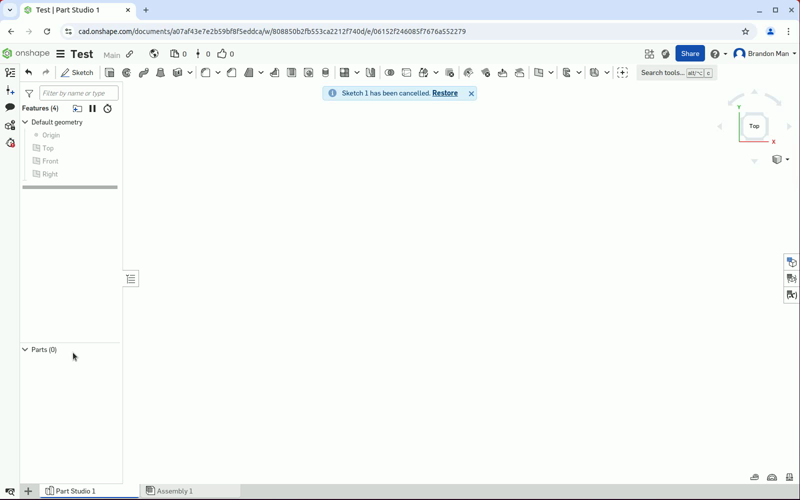
key(y)
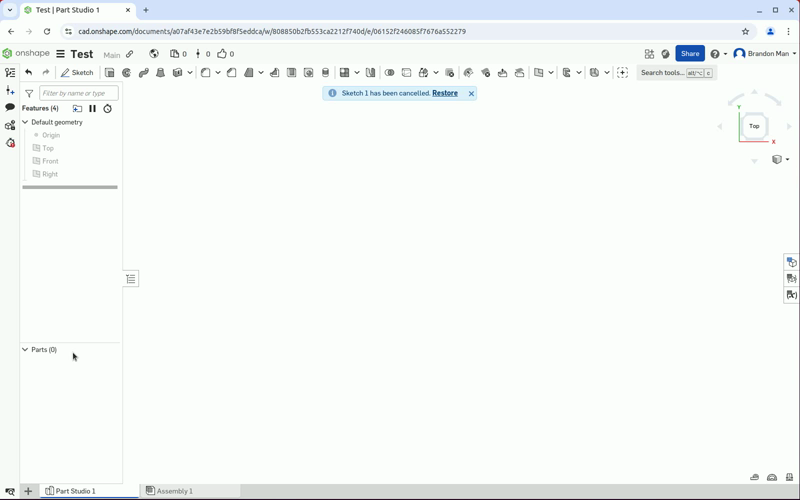
key(shift+p)
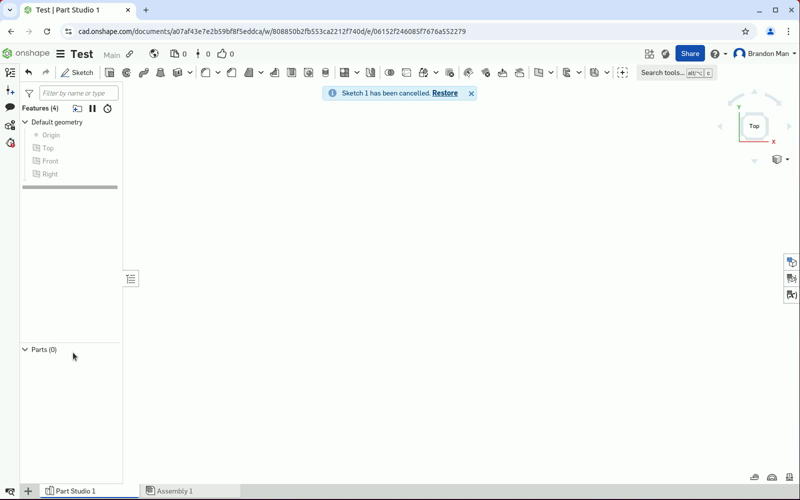
key(space)
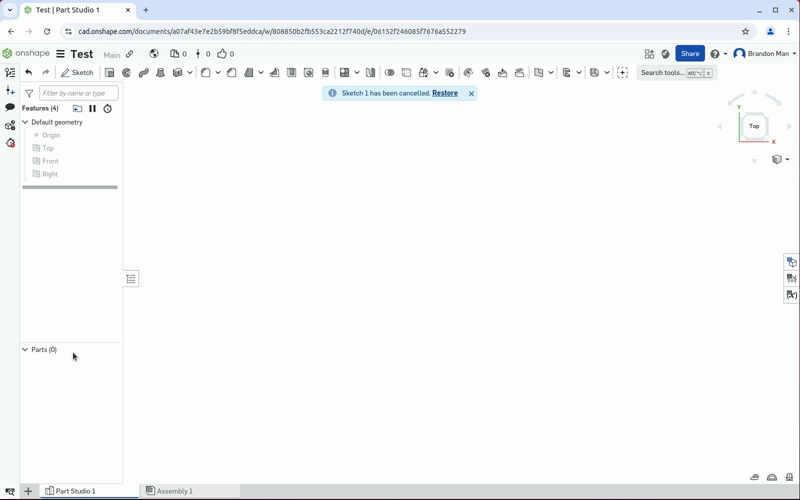
key_down(shift)
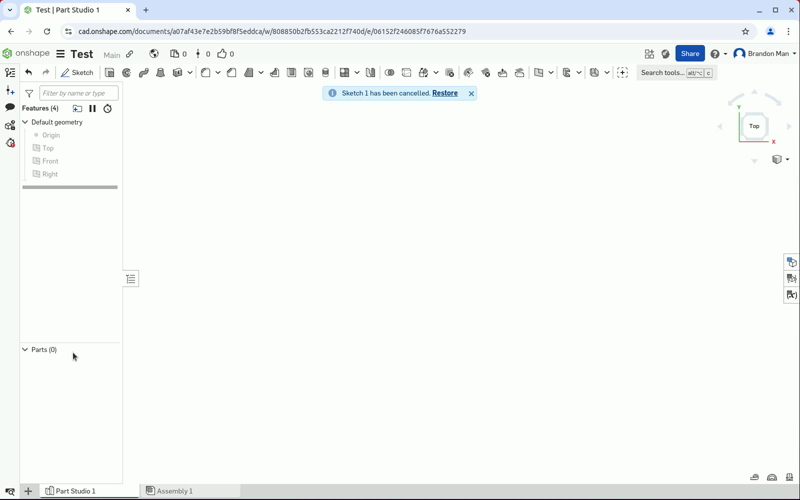
key(up)
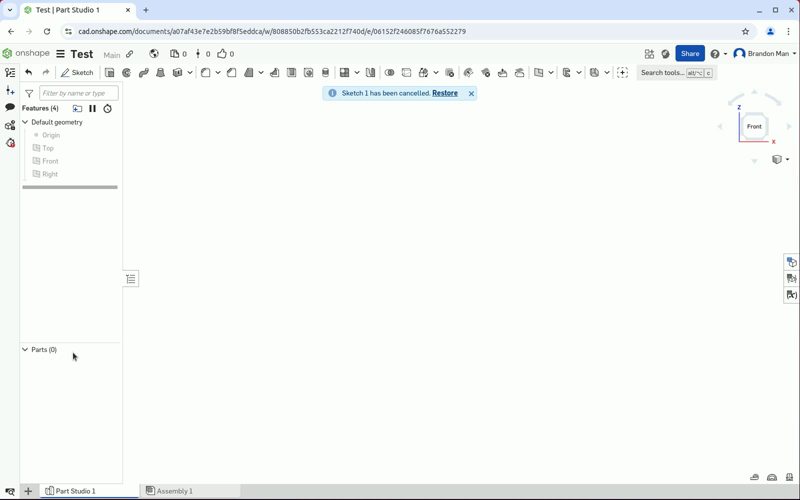
key_up(shift)
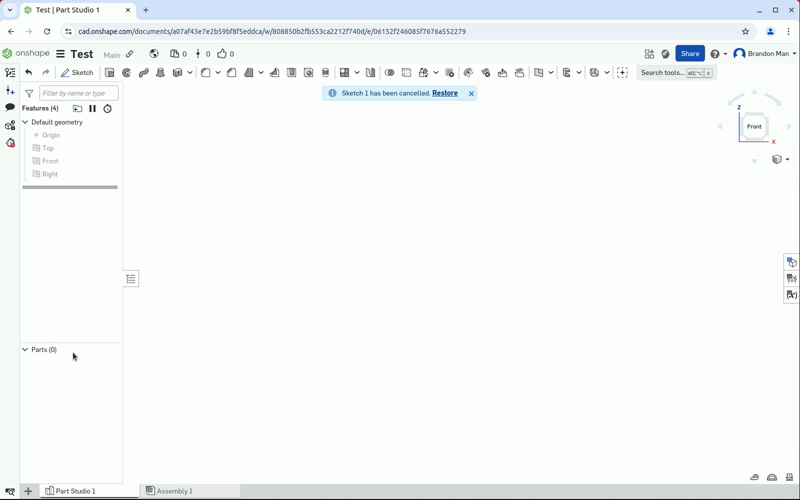
mouse_move(73, 352)
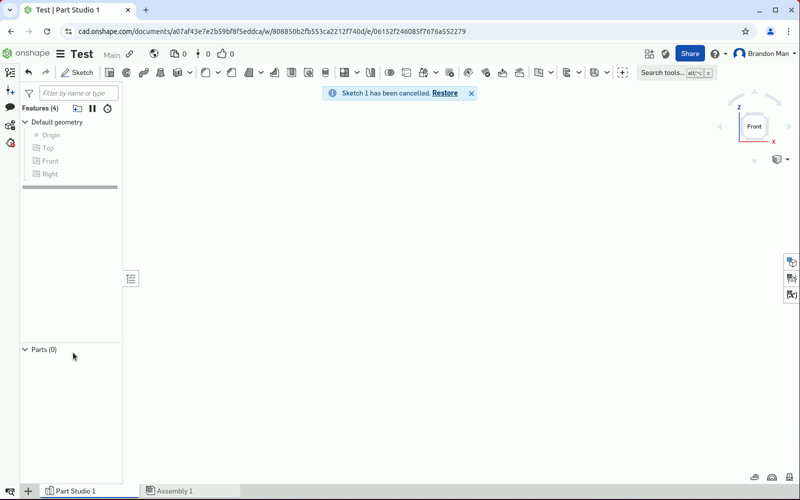
key(shift+y)
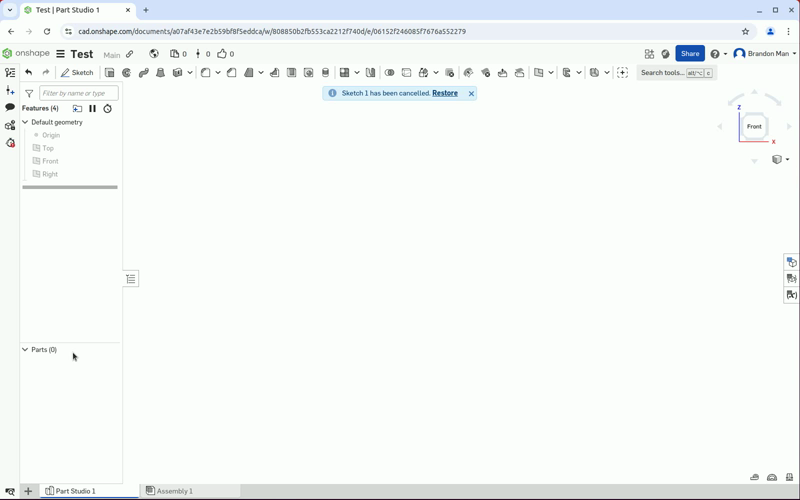
key(shift+s)
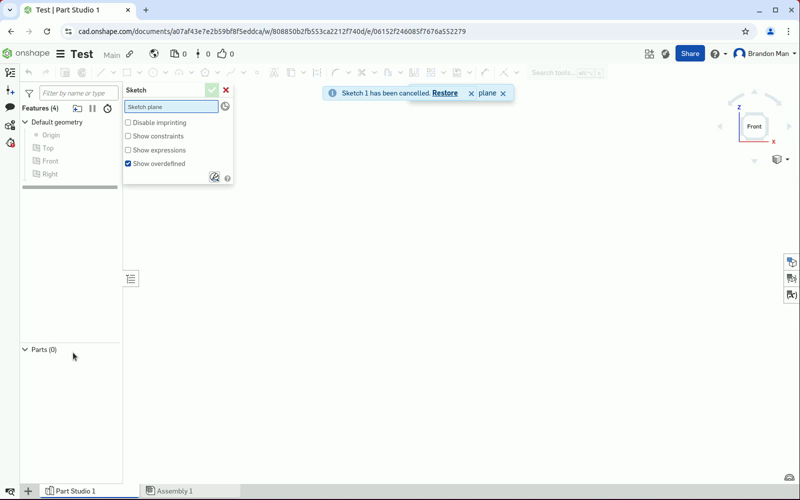
mouse_move(73, 163)
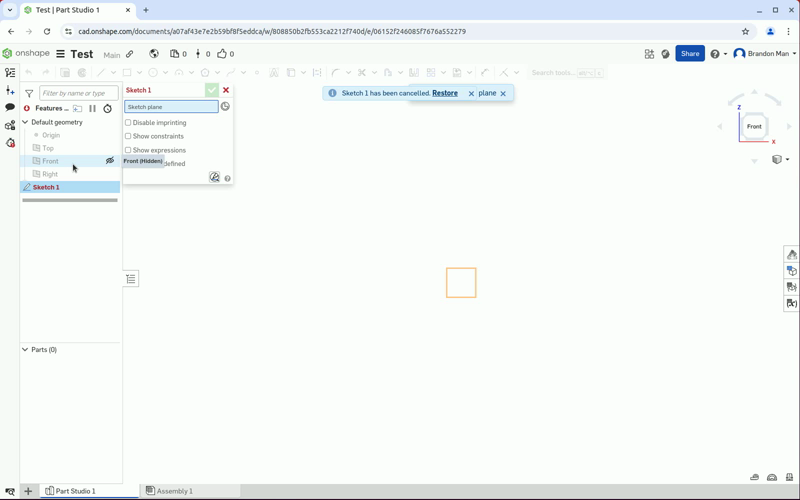
click(73, 163)
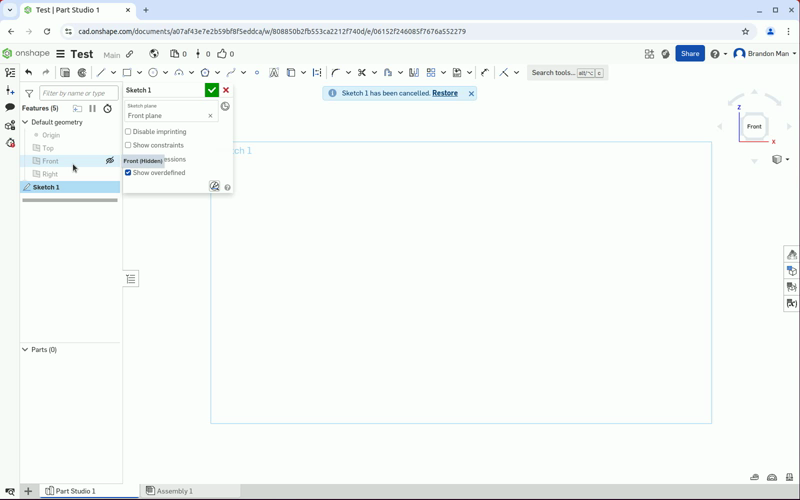
mouse_move(73, 352)
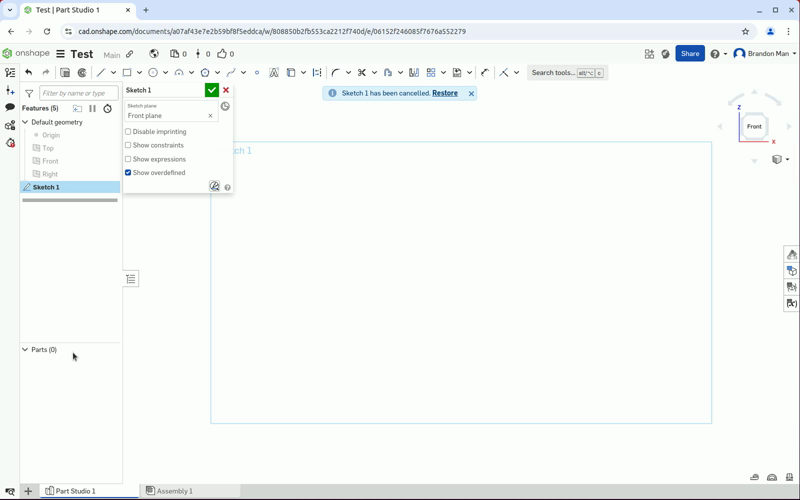
key(y)
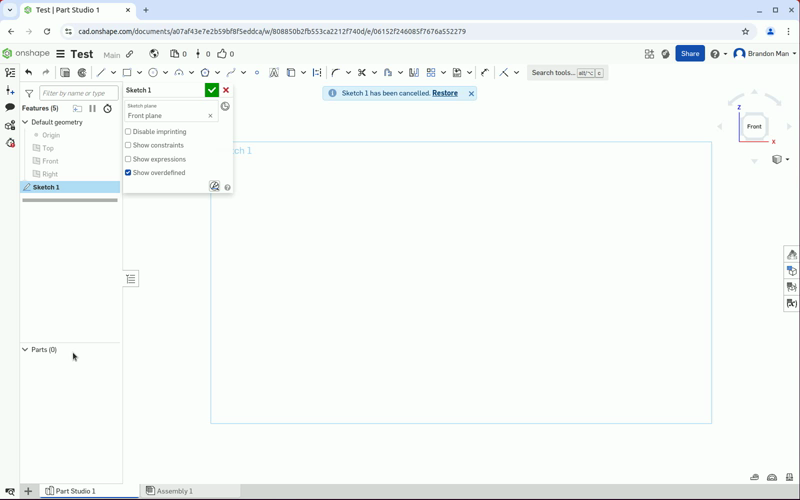
key(l)
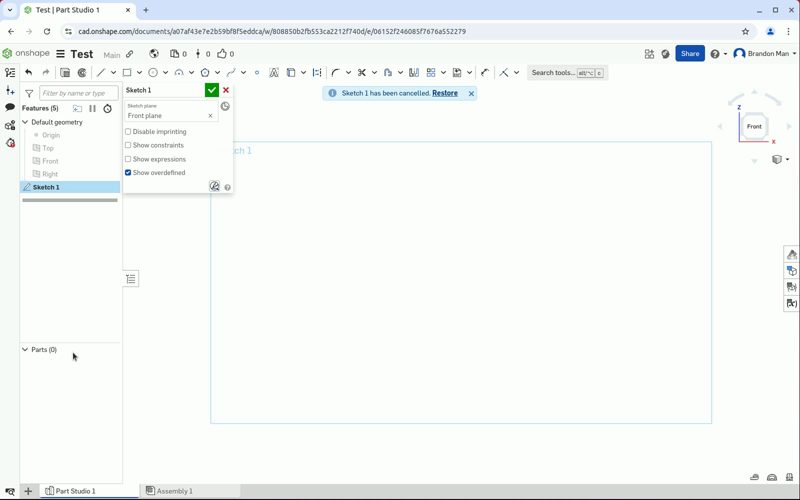
key_down(shift)
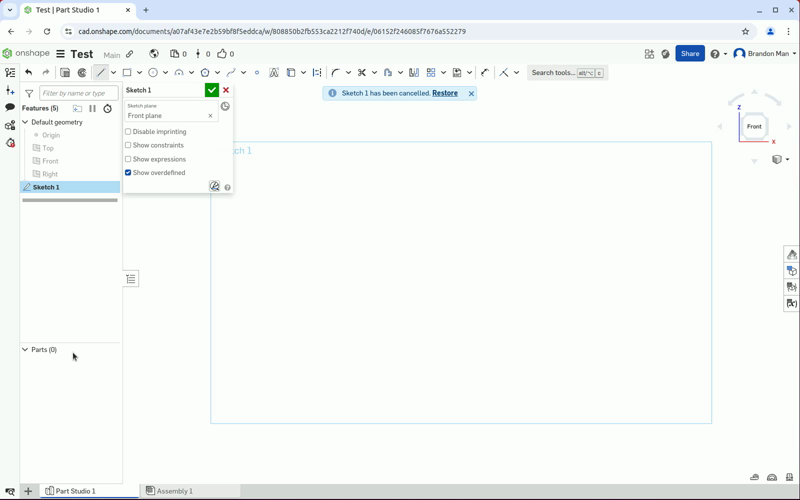
mouse_move(393, 282)
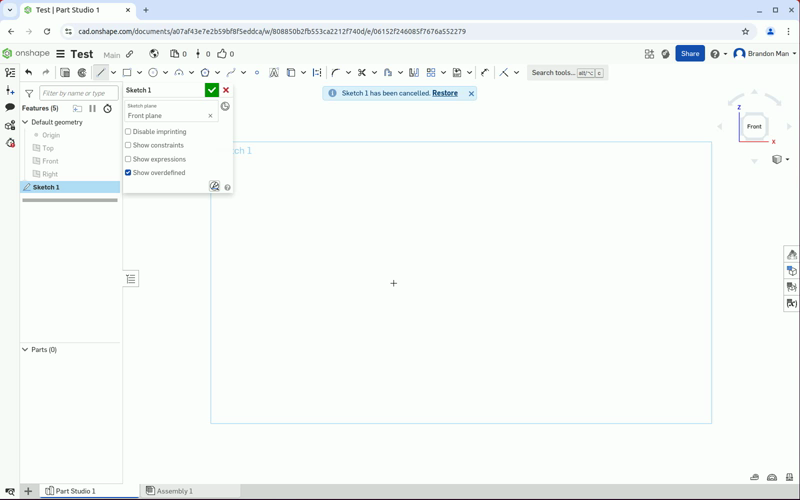
click(393, 282)
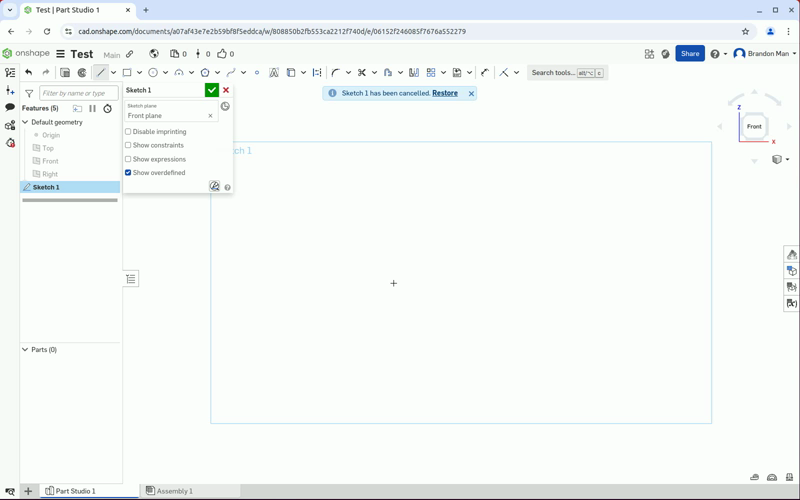
key_up(shift)
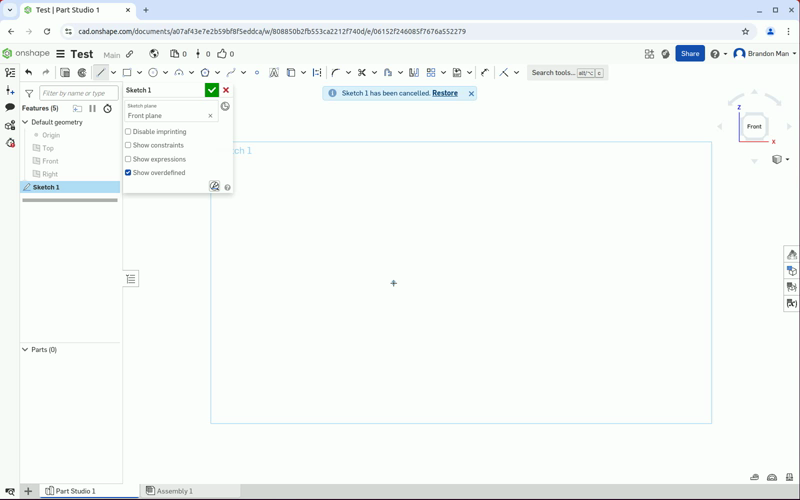
key_down(shift)
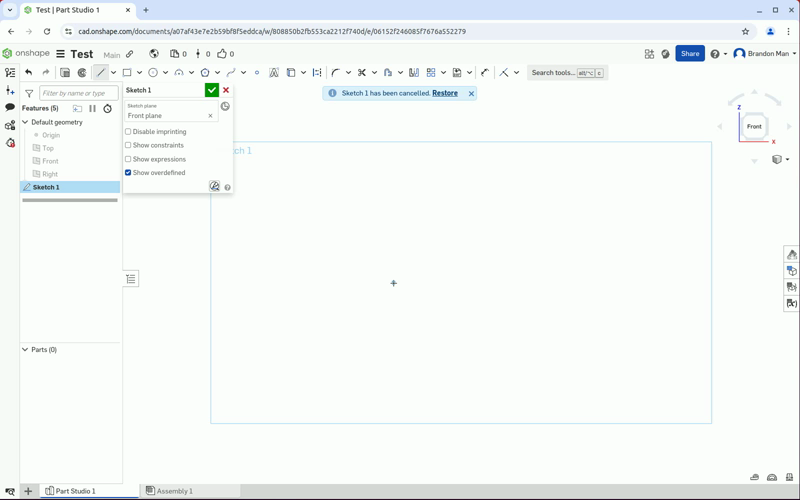
mouse_move(462, 282)
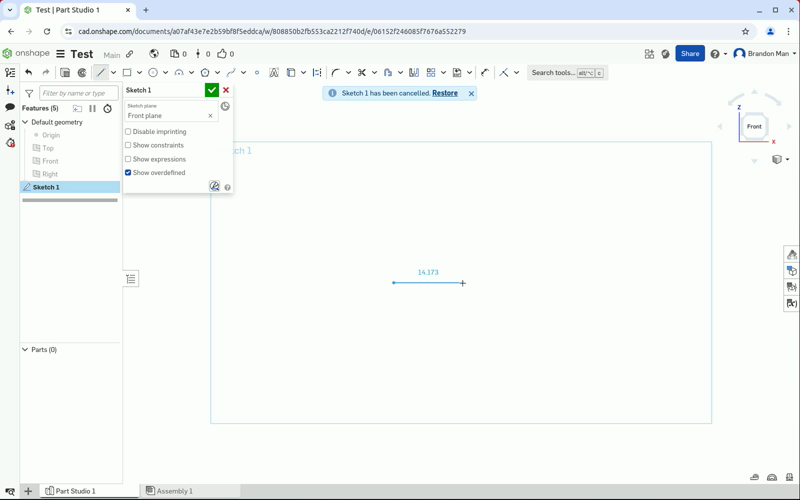
click(462, 282)
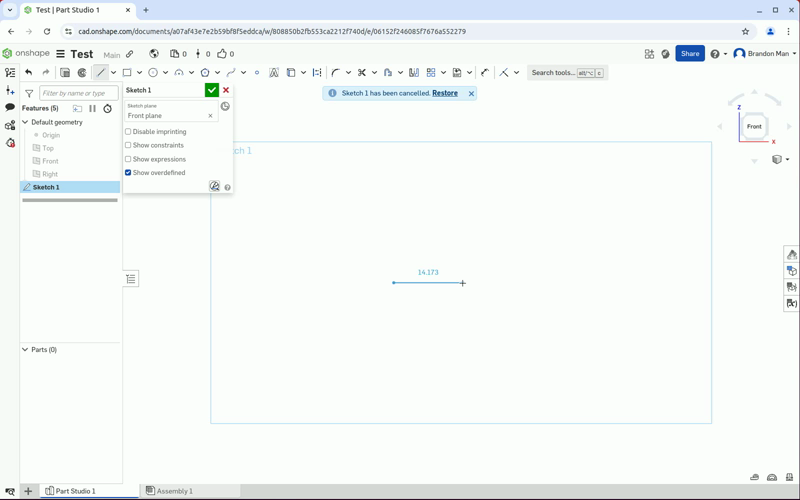
key_up(shift)
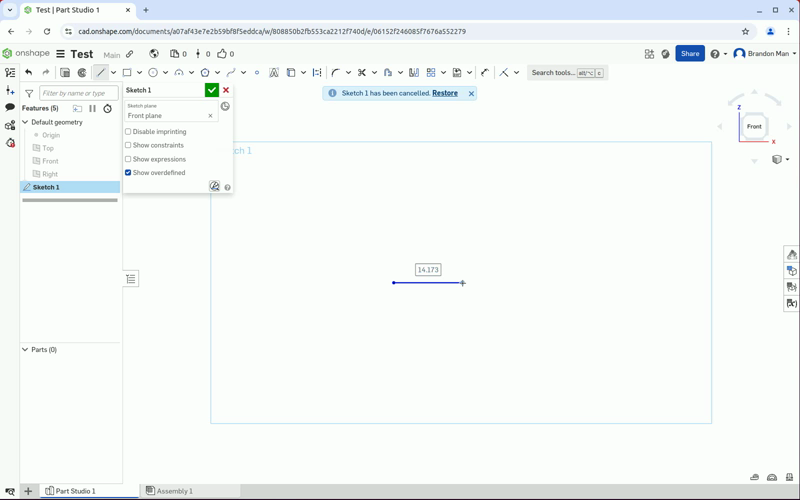
key_down(shift)
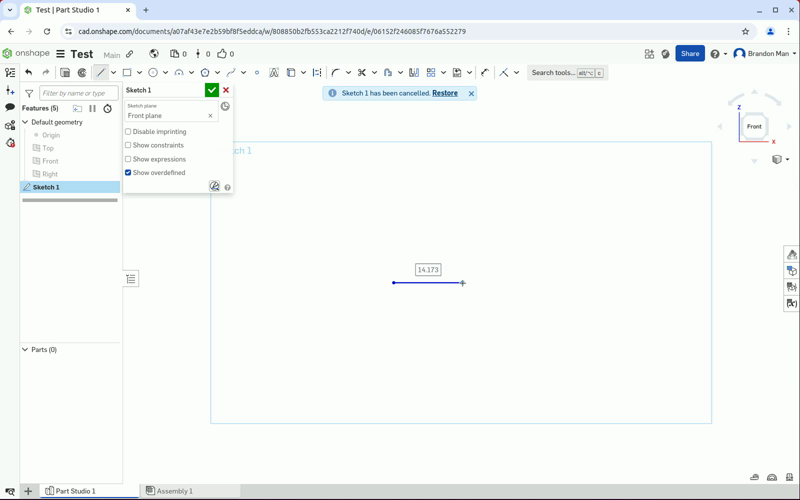
mouse_move(462, 214)
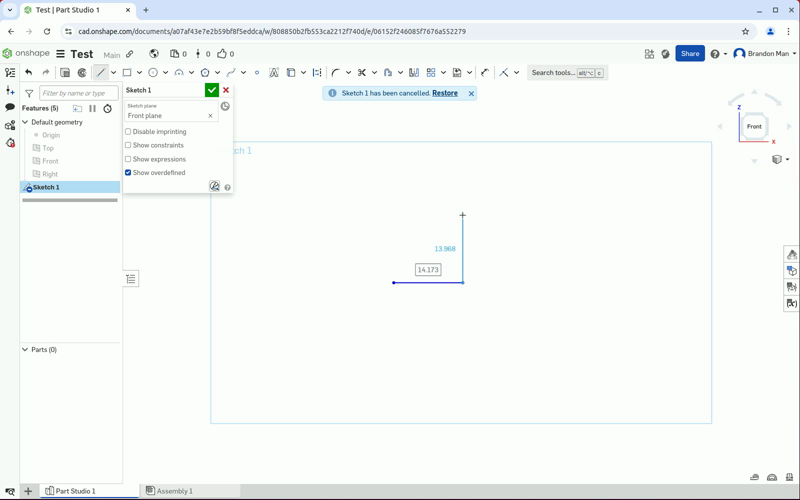
click(462, 214)
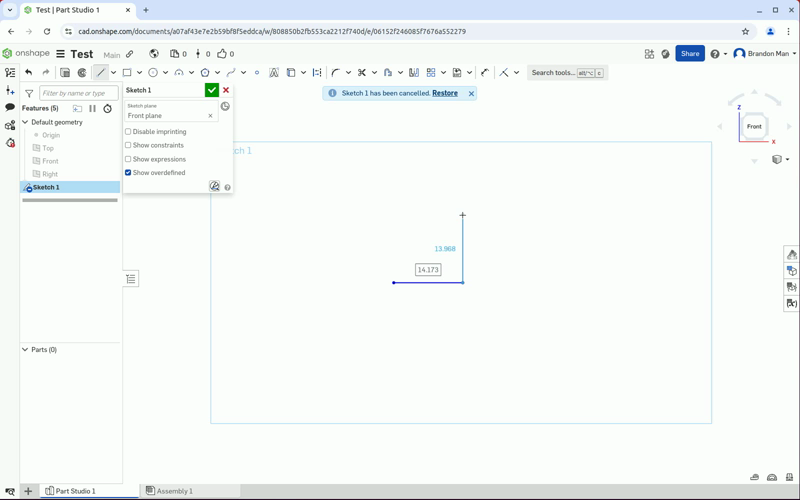
key_up(shift)
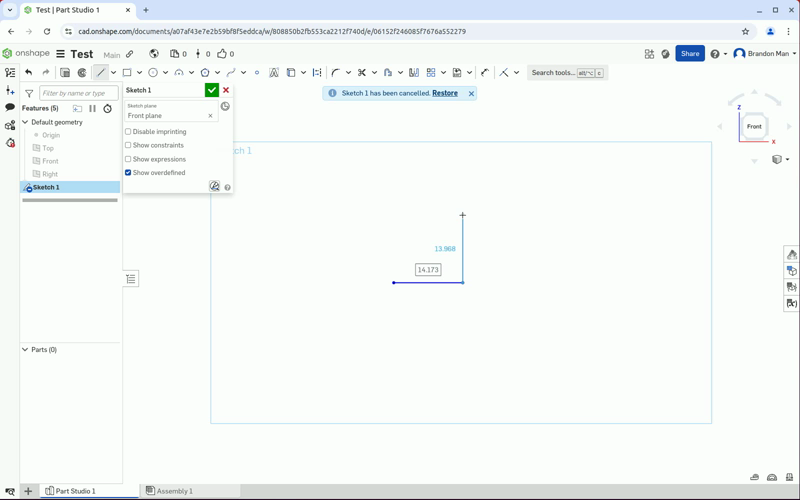
key_down(shift)
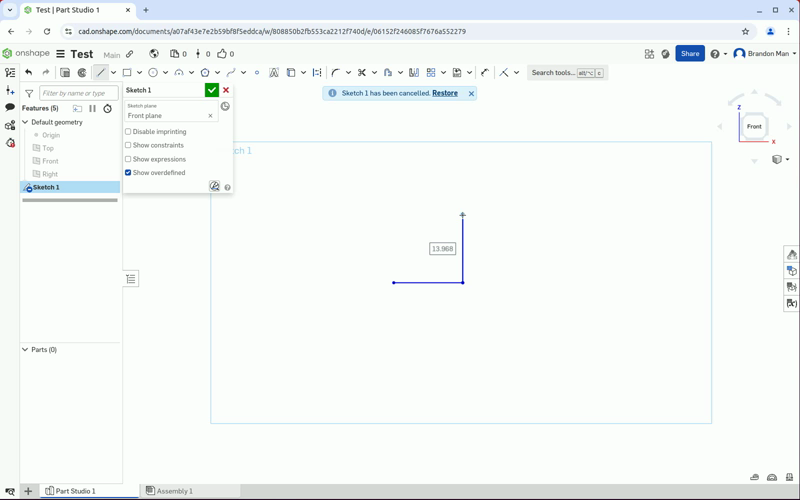
mouse_move(393, 214)
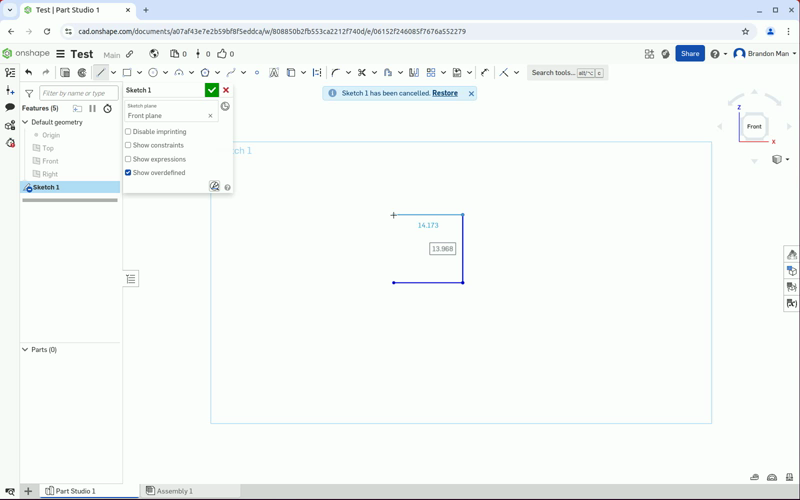
click(393, 214)
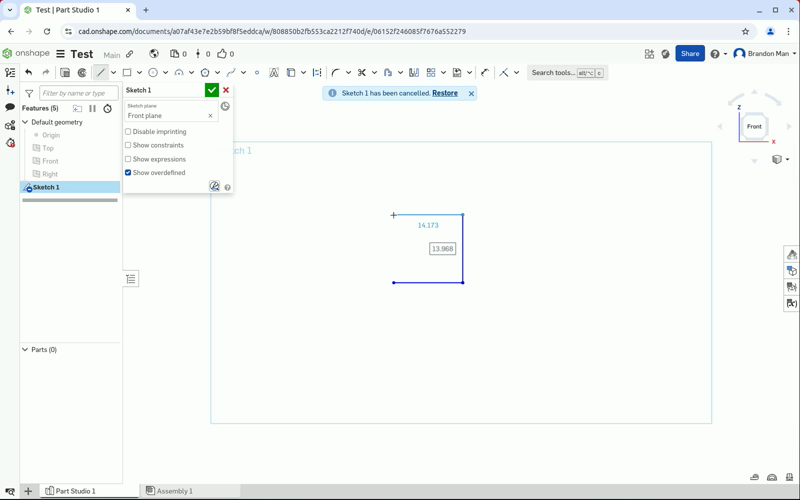
key_up(shift)
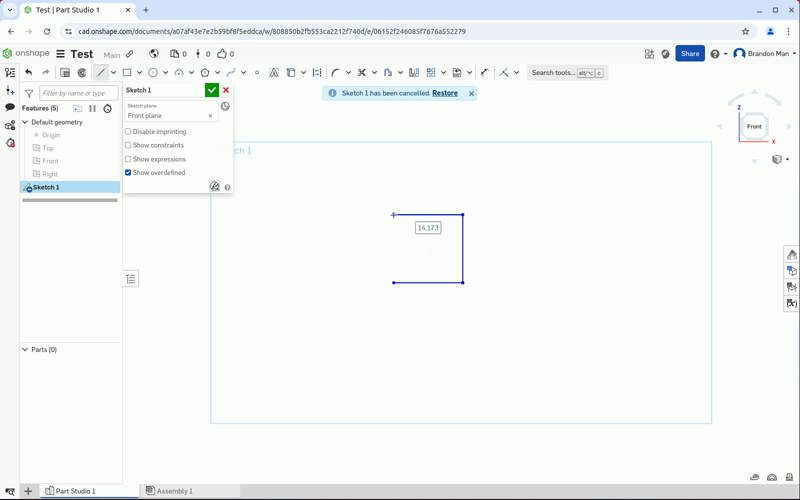
key_down(shift)
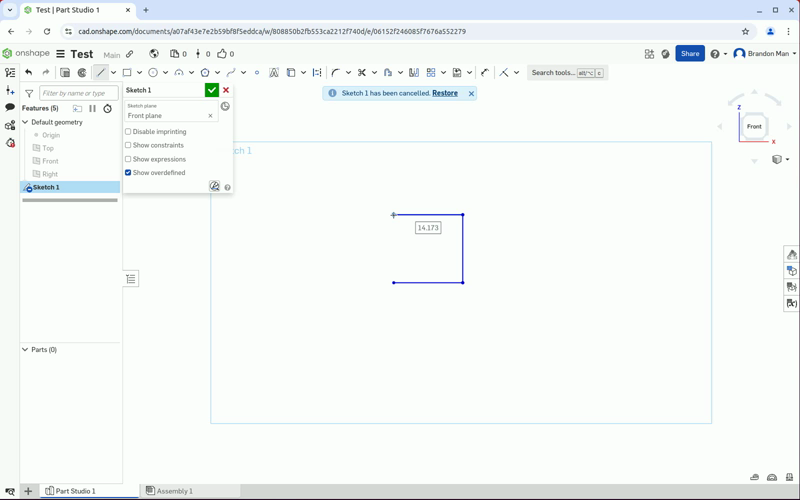
mouse_move(393, 282)
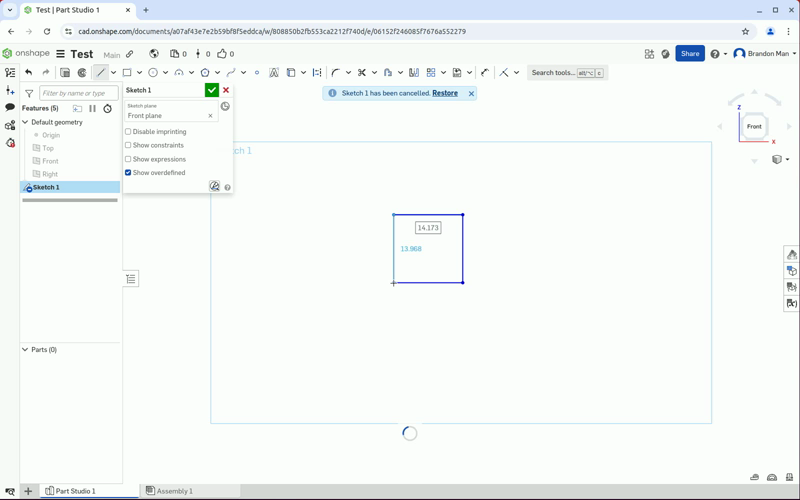
key_up(shift)
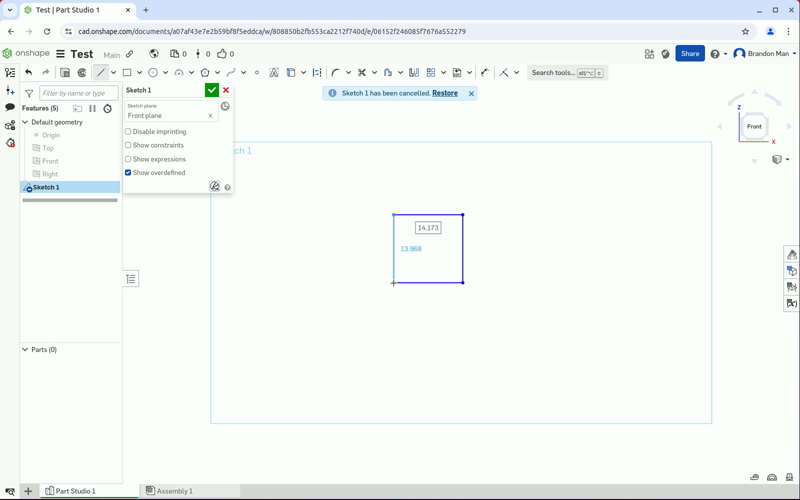
click(393, 282)
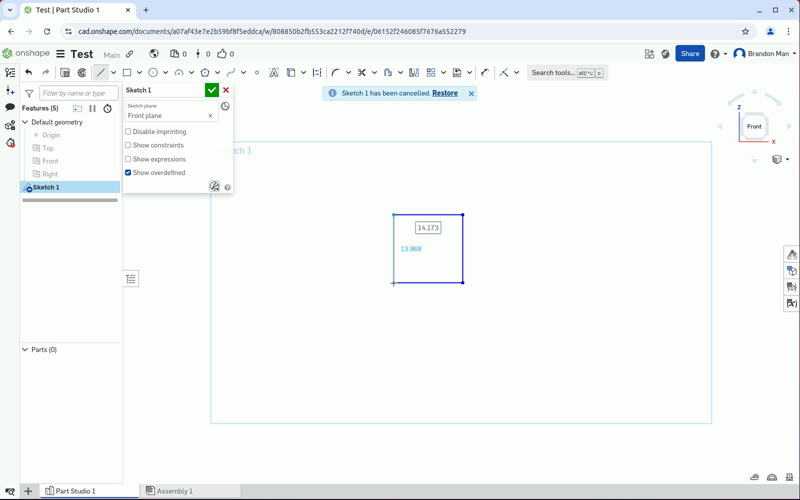
key(esc)
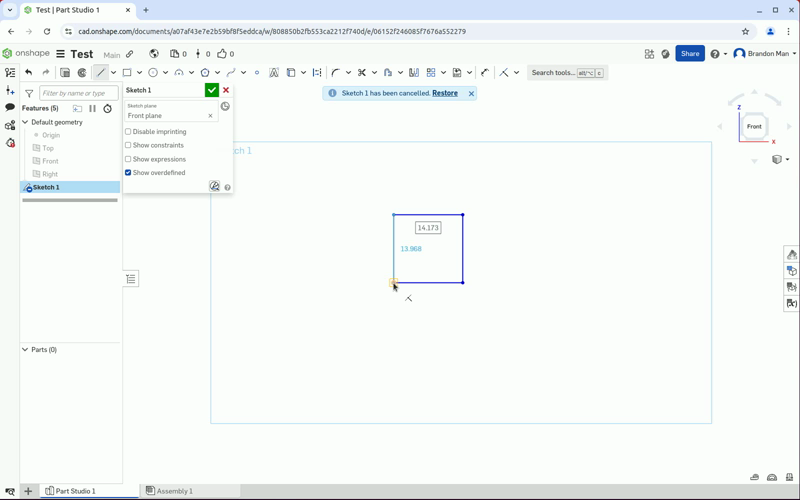
mouse_move(410, 265)
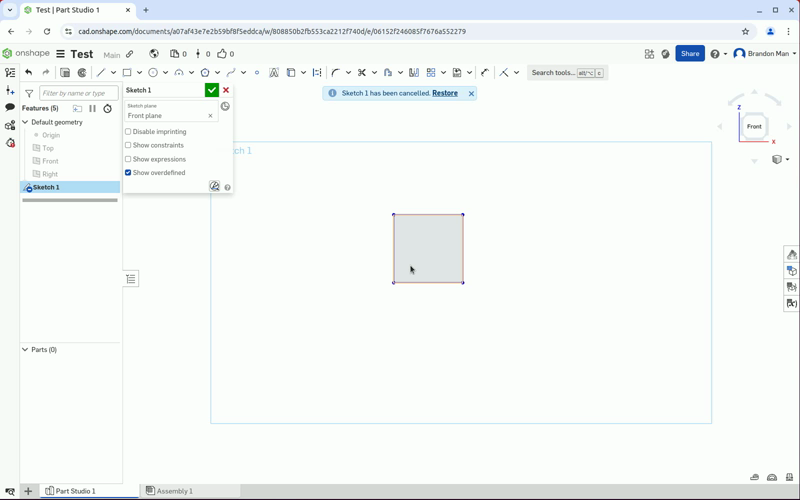
click(410, 265)
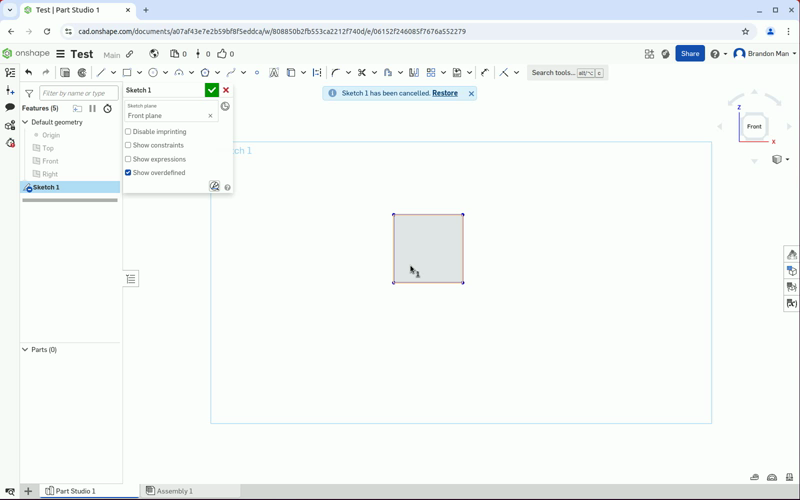
mouse_move(73, 352)
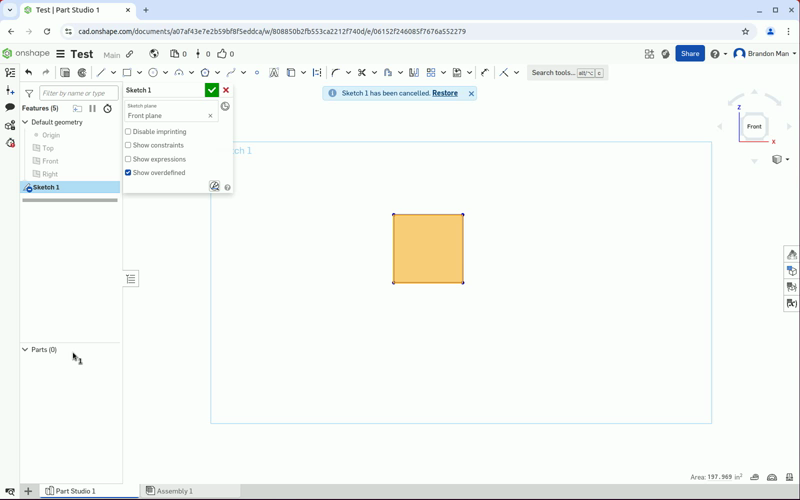
key(shift+y)
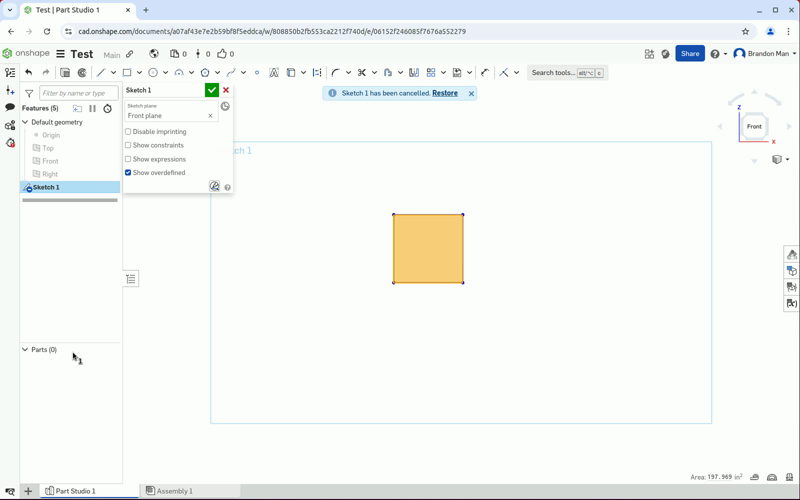
key(shift+e)
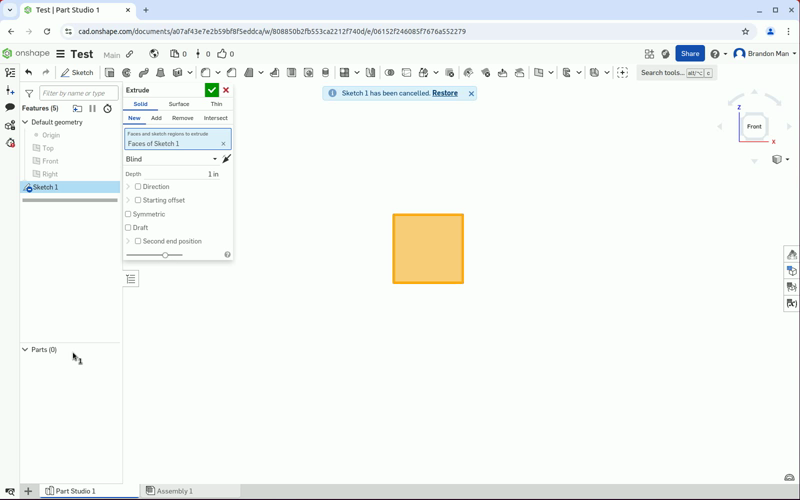
mouse_move(143, 106)
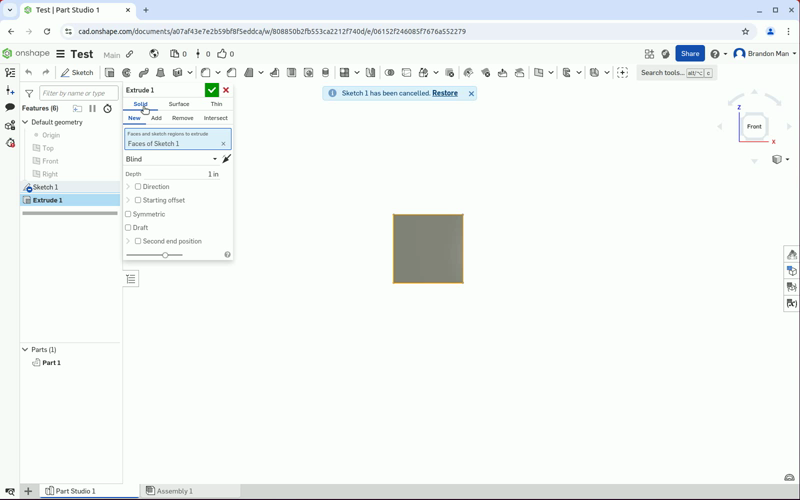
click(143, 106)
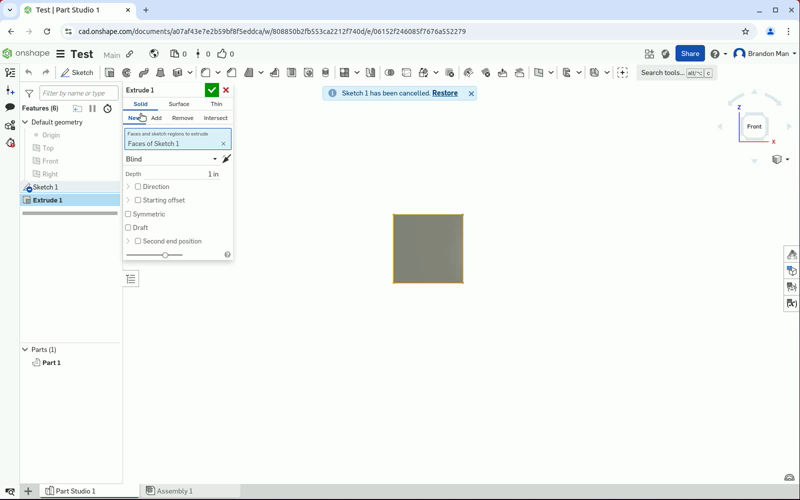
mouse_move(137, 120)
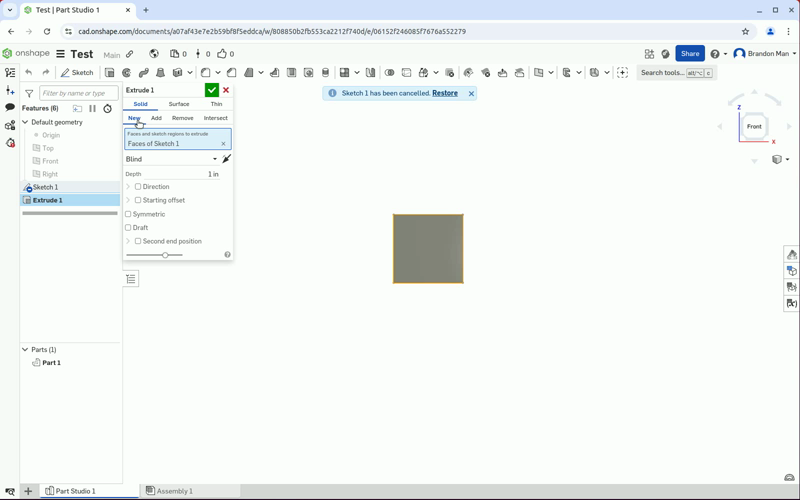
click(137, 120)
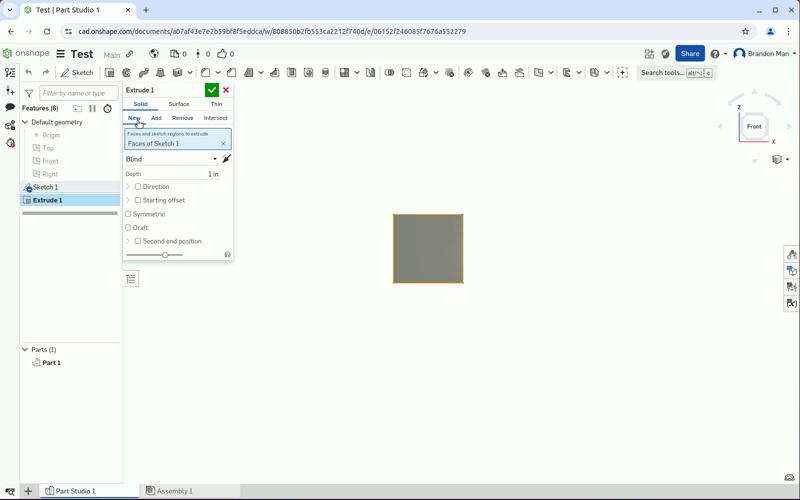
key(tab, 4)
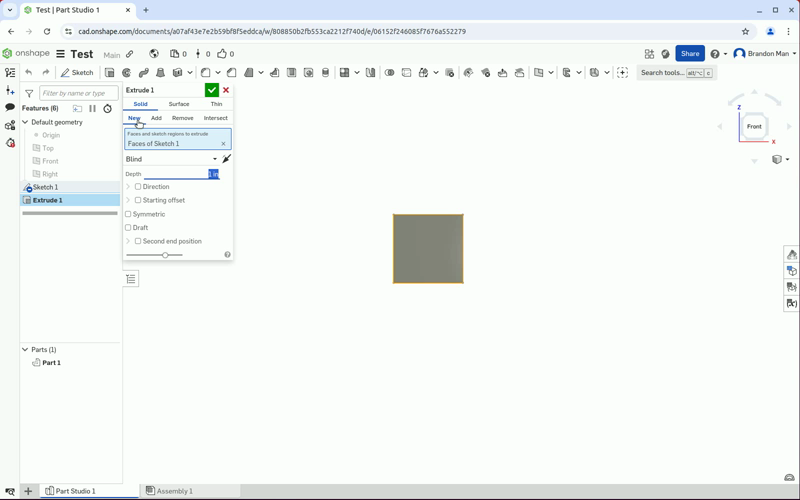
text(13.961)
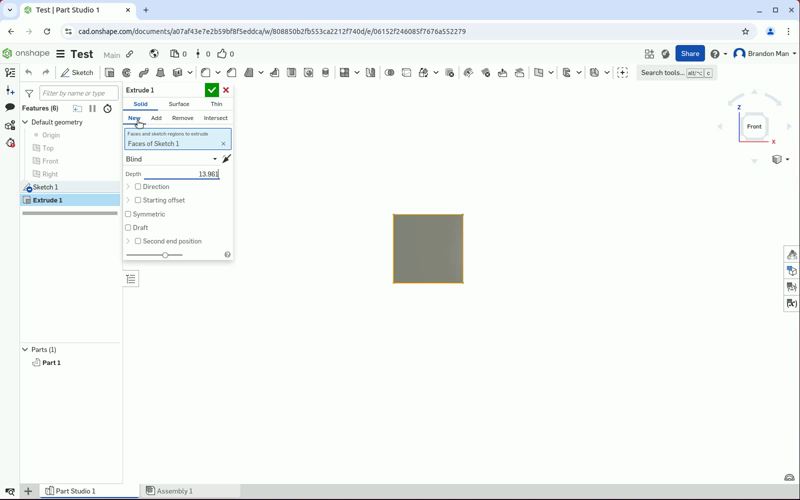
key(enter)
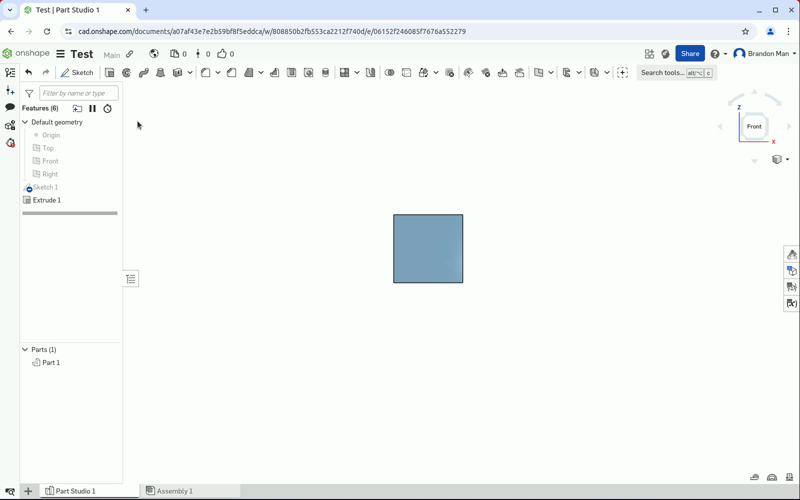
key(shift+h)
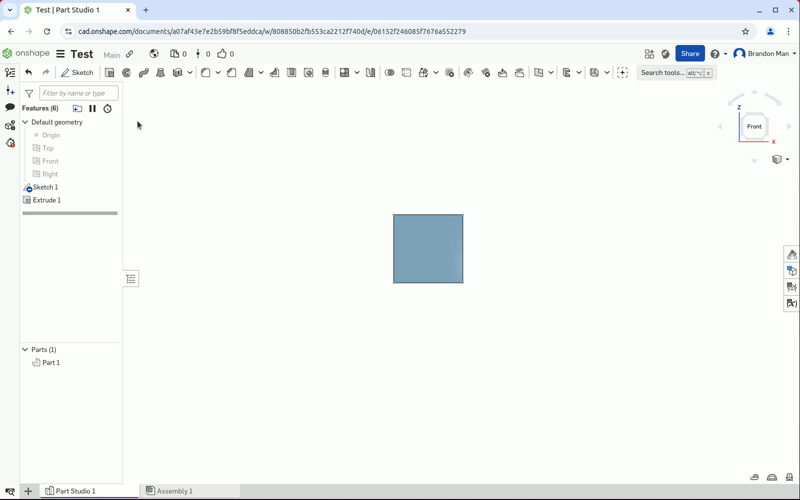
key(shift+h)
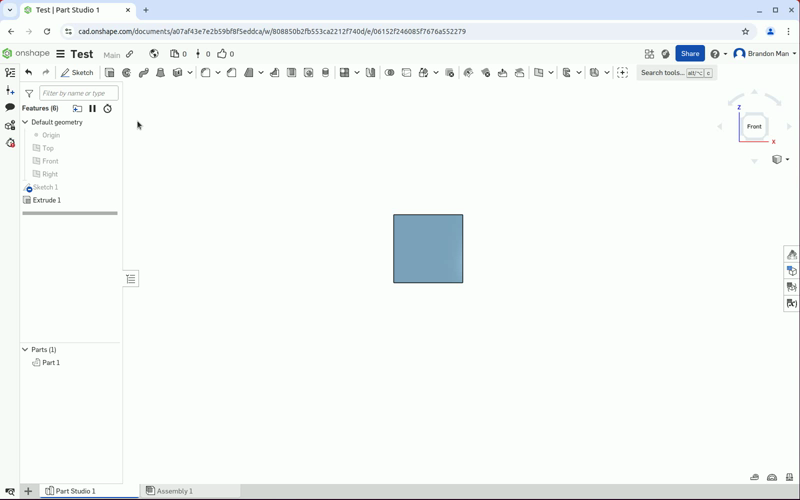
mouse_move(73, 189)
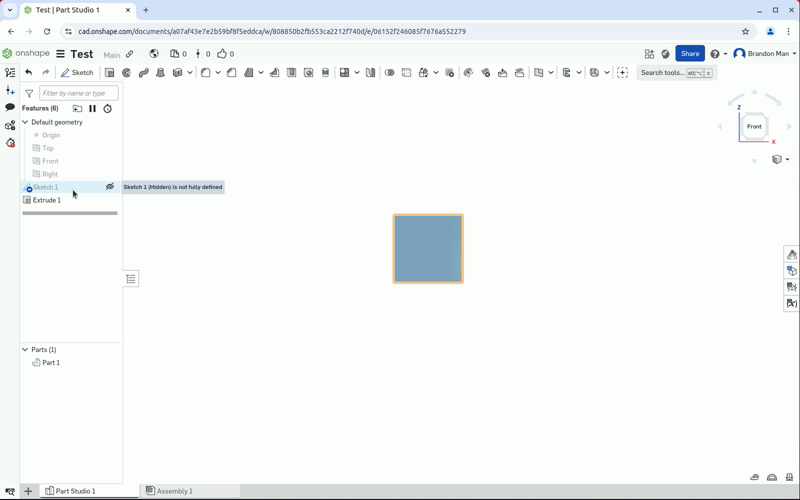
click(73, 189)
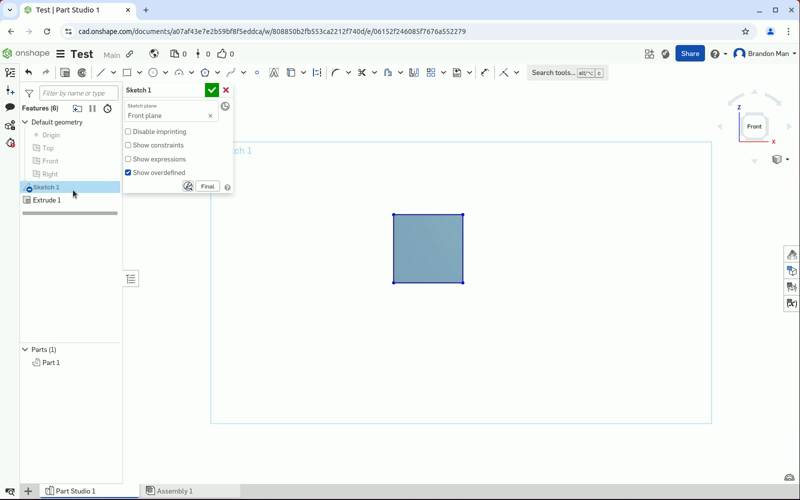
mouse_move(229, 92)
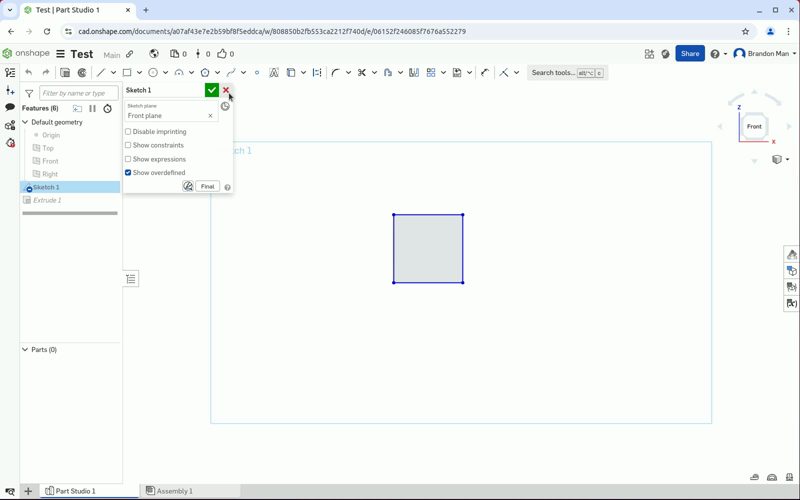
click(229, 92)
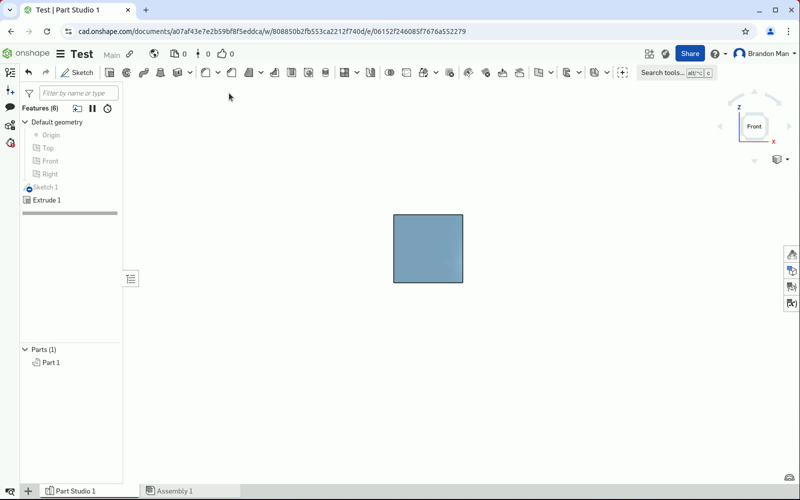
mouse_move(541, 75)
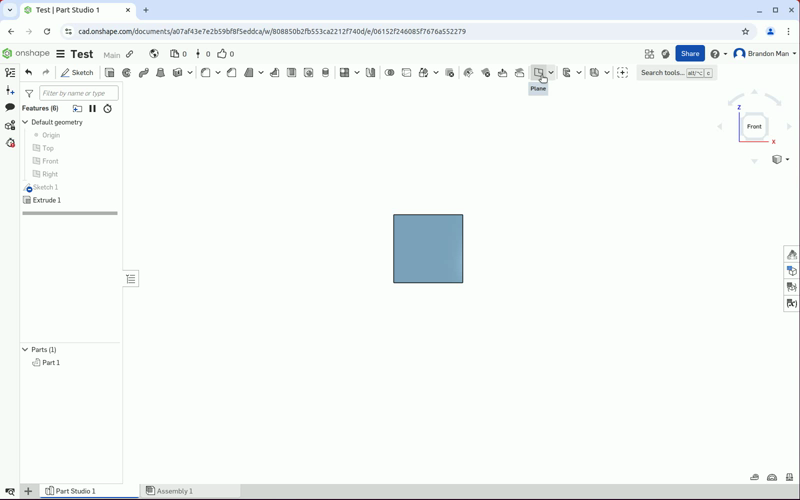
click(541, 75)
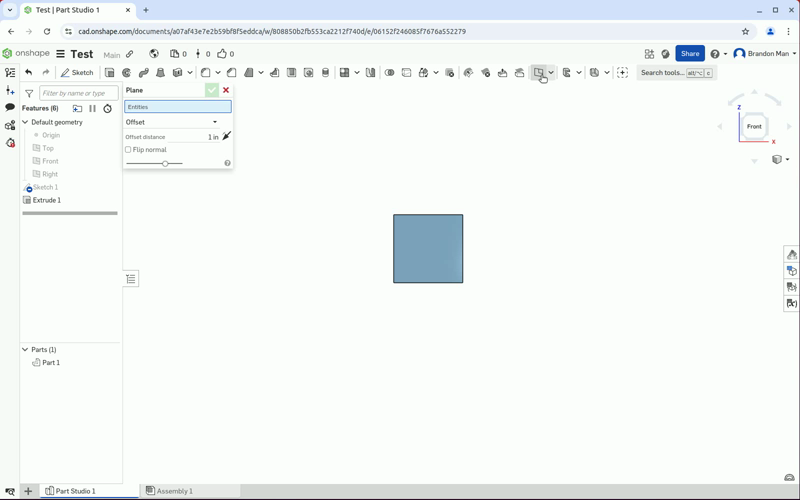
mouse_move(73, 163)
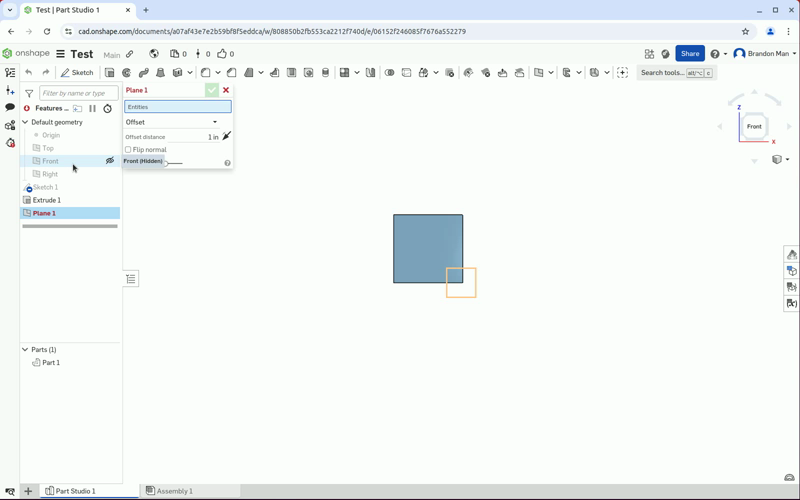
click(73, 163)
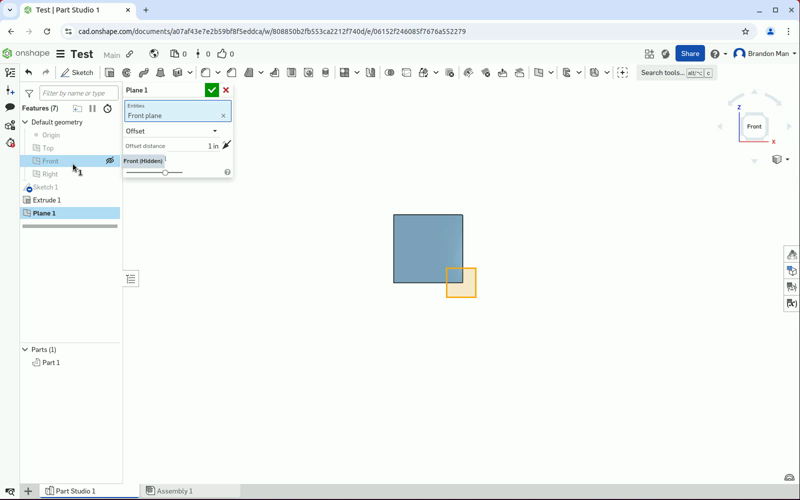
key(tab, 2)
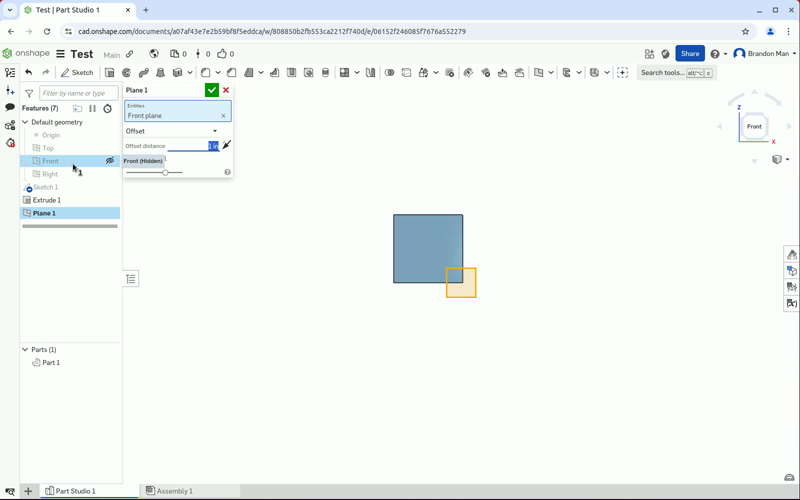
text(13.957)
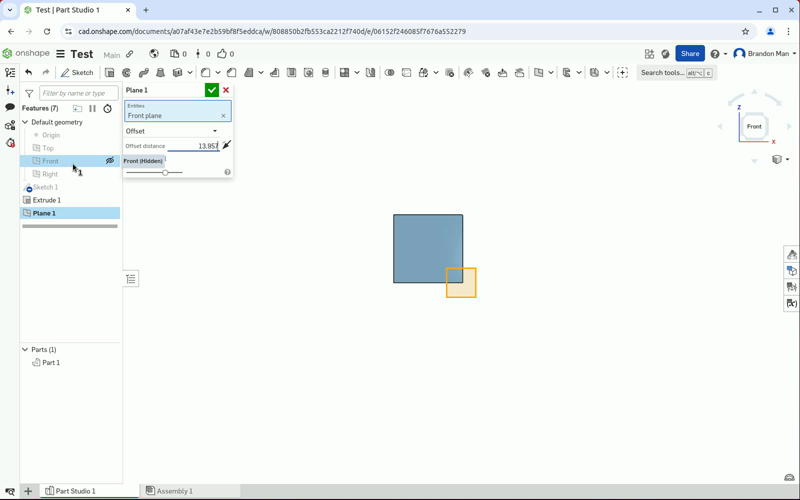
key(enter, 2)
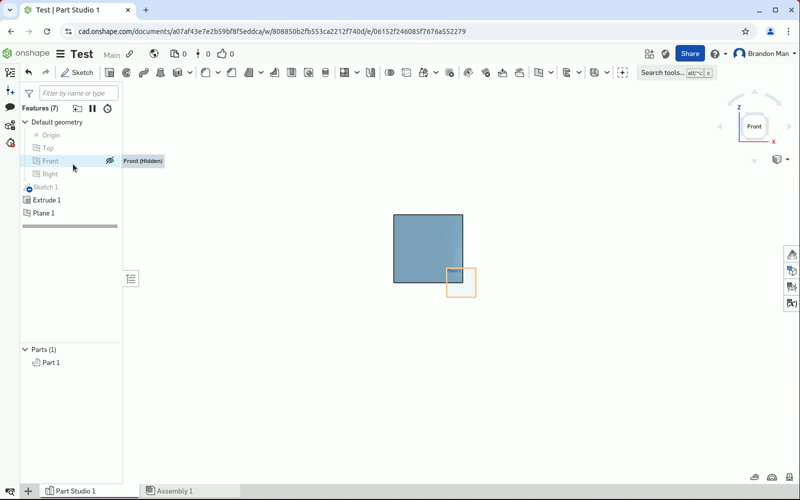
key(shift+s)
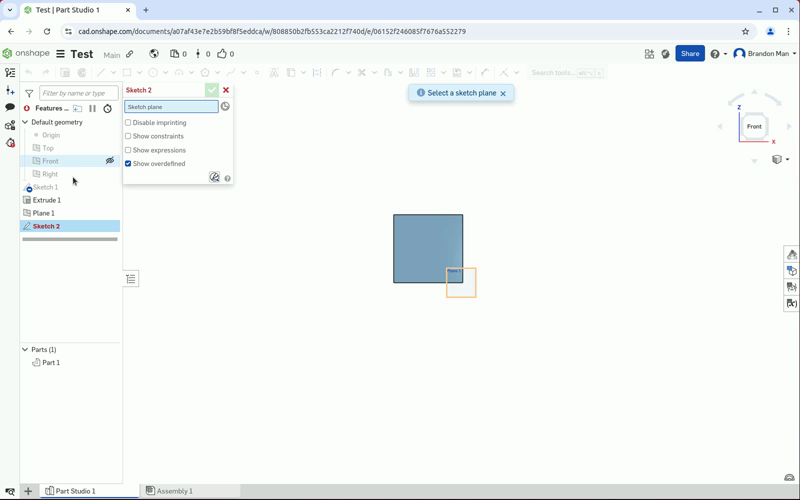
mouse_move(73, 215)
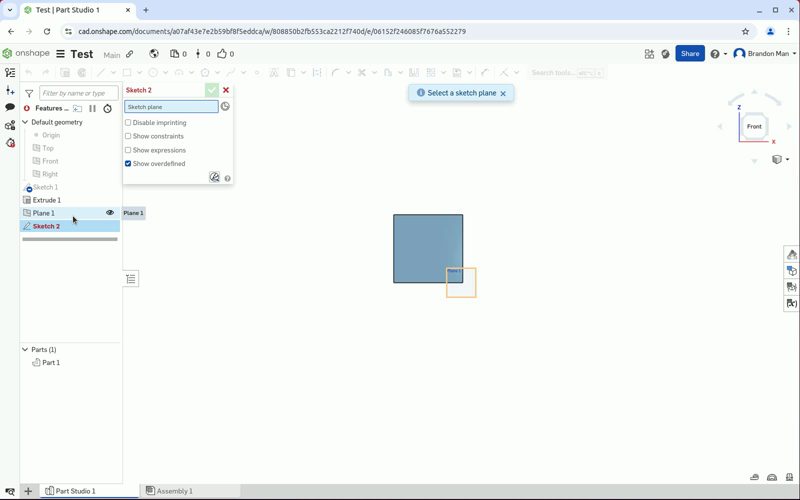
click(73, 215)
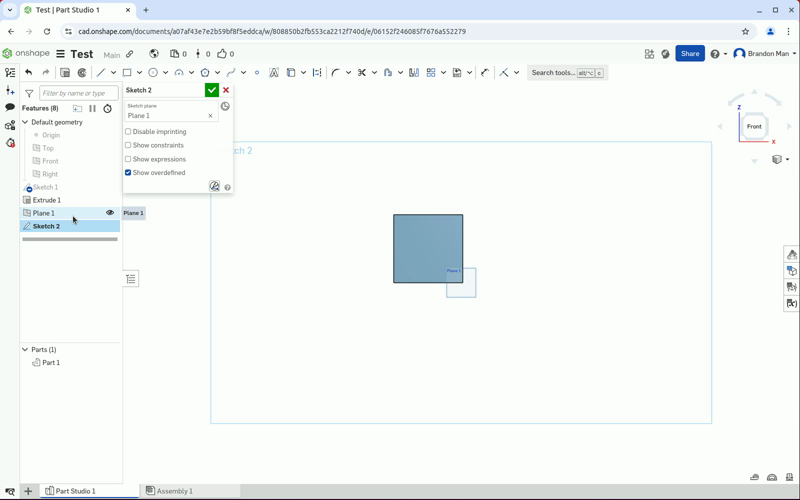
mouse_move(73, 352)
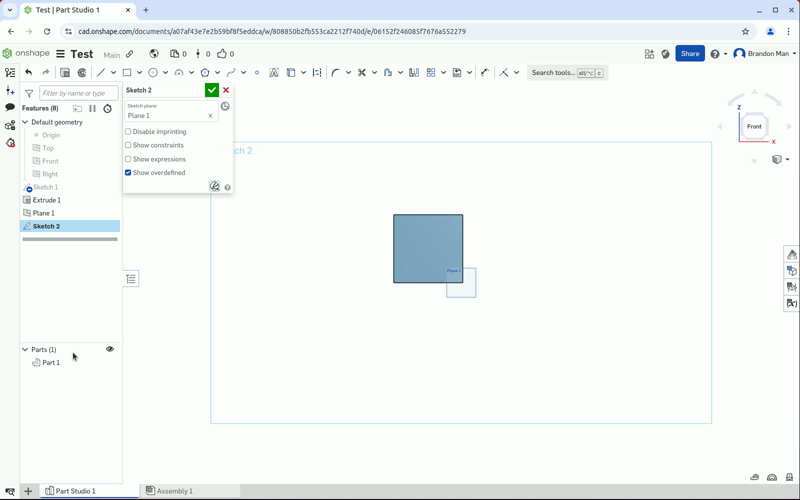
key(y)
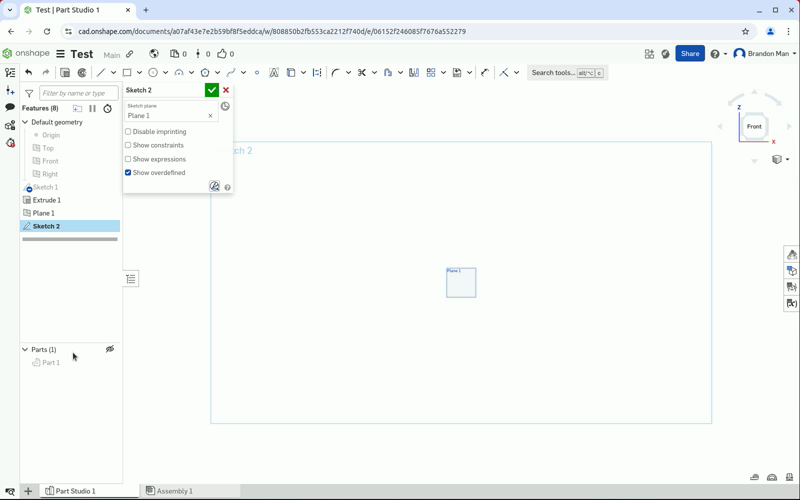
key(l)
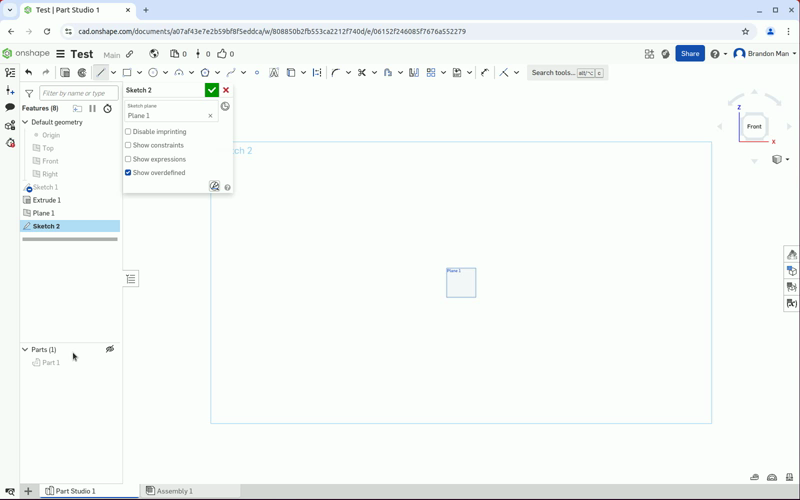
key_down(shift)
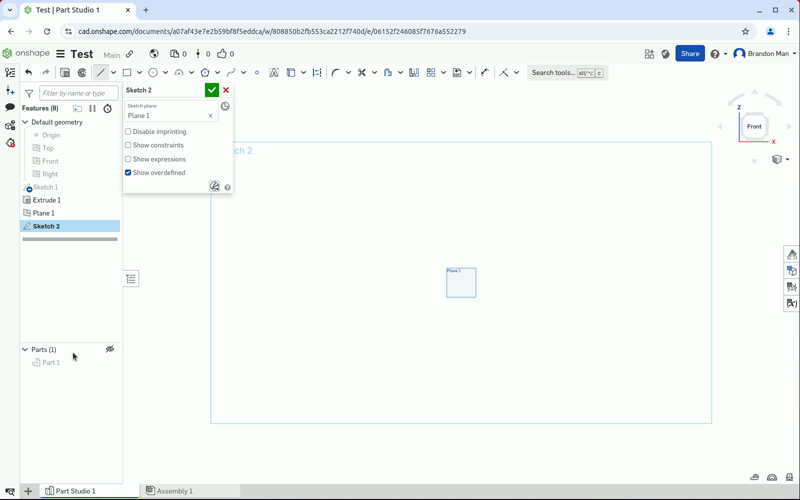
mouse_move(425, 282)
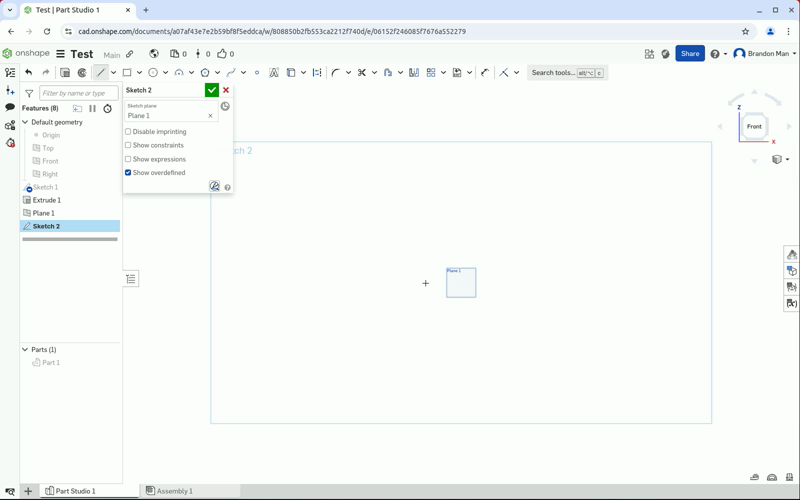
click(425, 282)
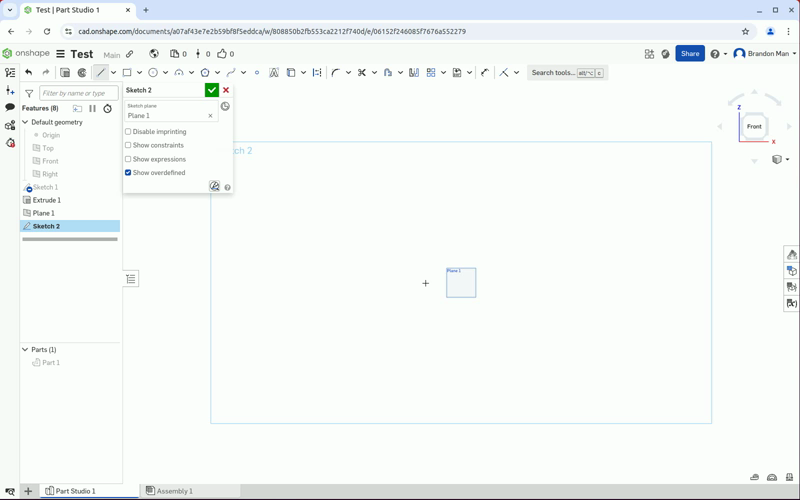
key_up(shift)
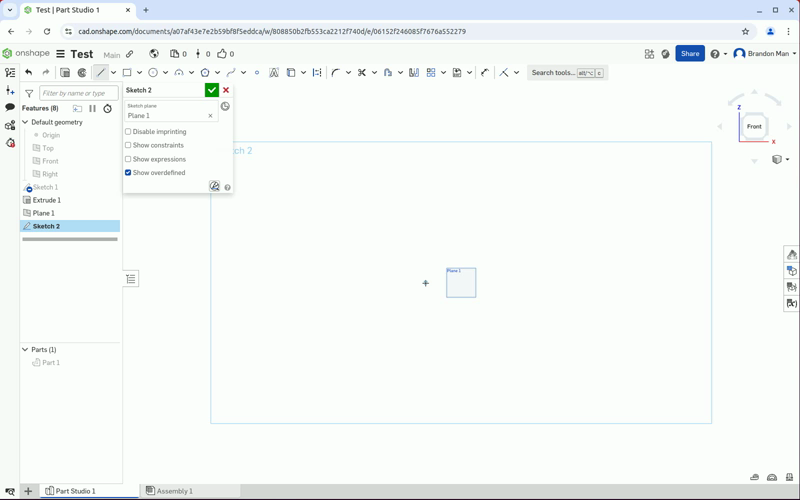
key_down(shift)
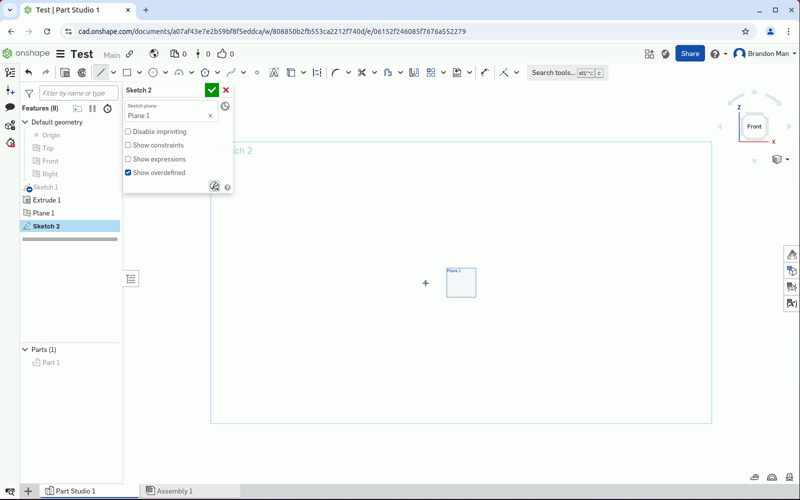
mouse_move(455, 282)
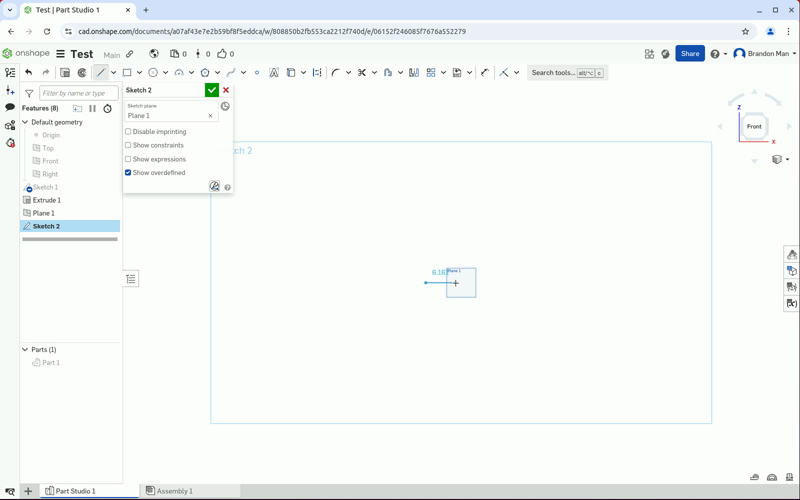
mouse_move(461, 282)
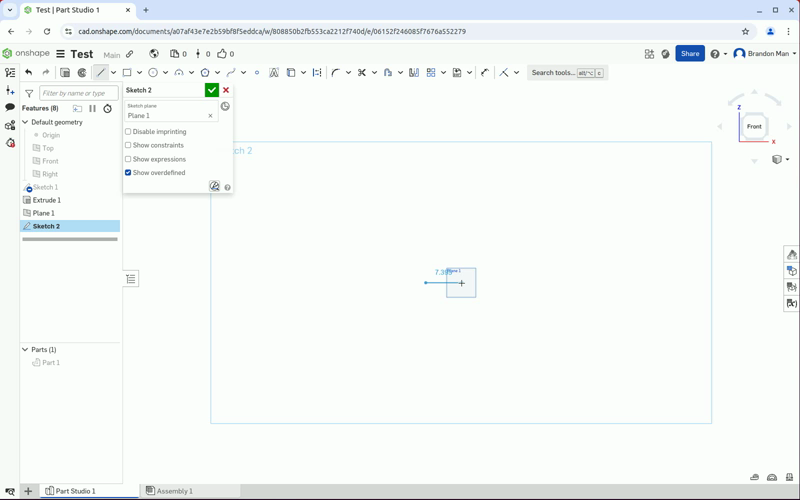
click(461, 282)
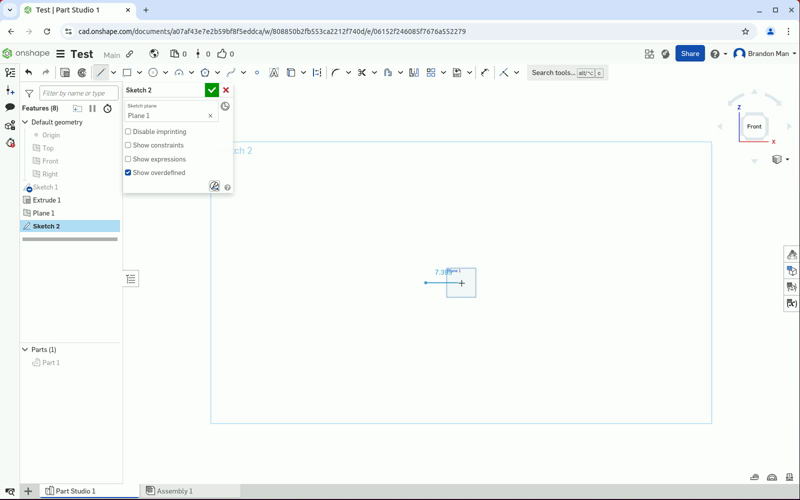
key_up(shift)
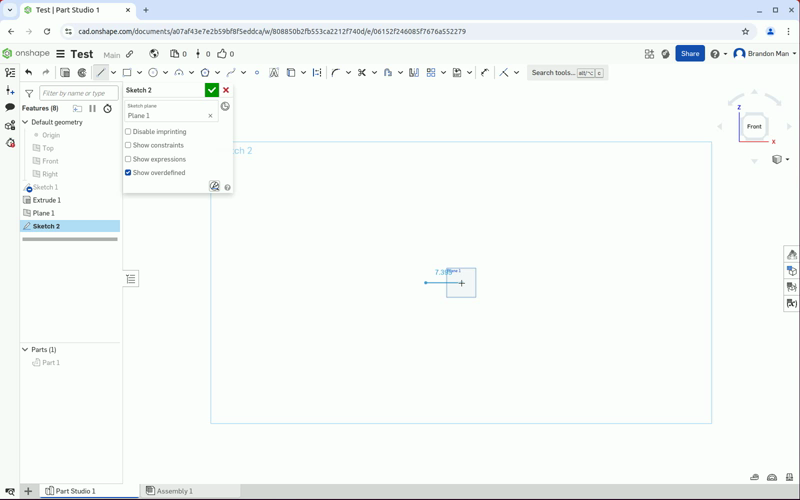
key_down(shift)
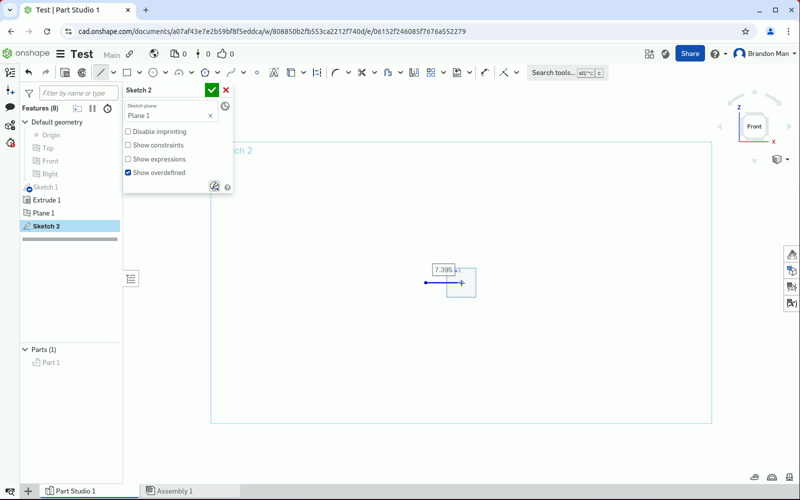
mouse_move(491, 282)
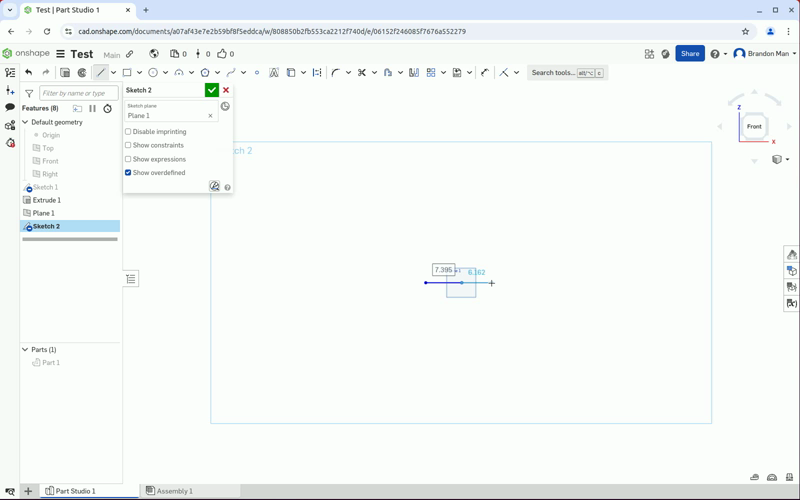
mouse_move(461, 252)
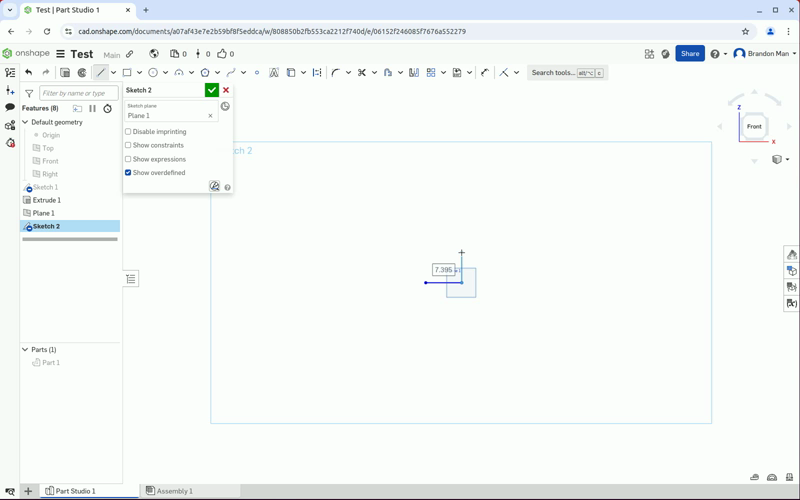
click(461, 252)
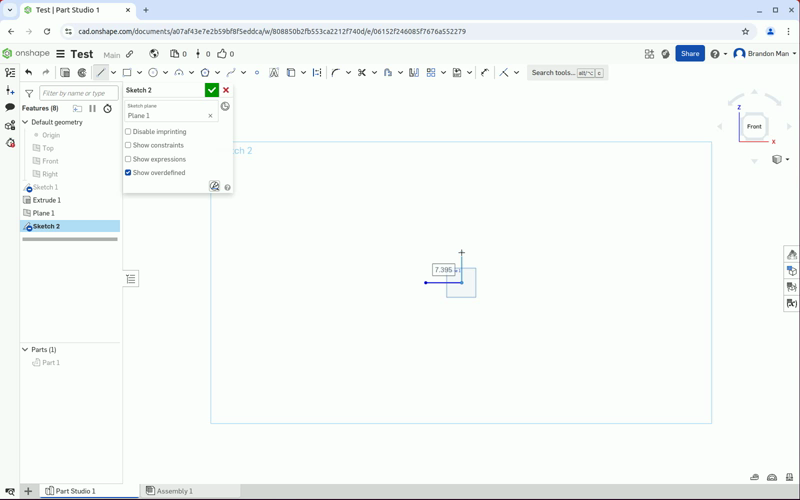
key_up(shift)
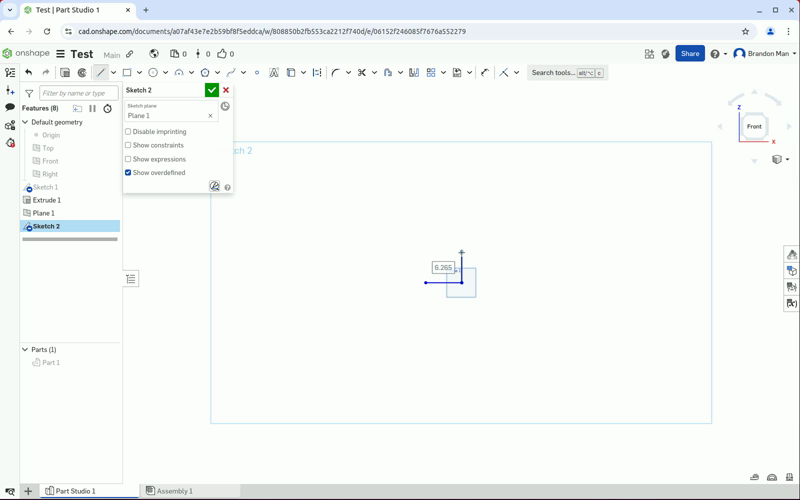
key_down(shift)
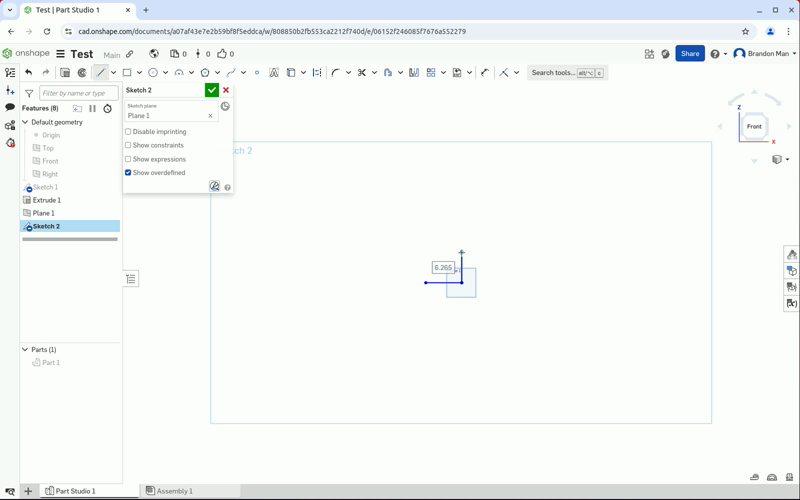
mouse_move(491, 252)
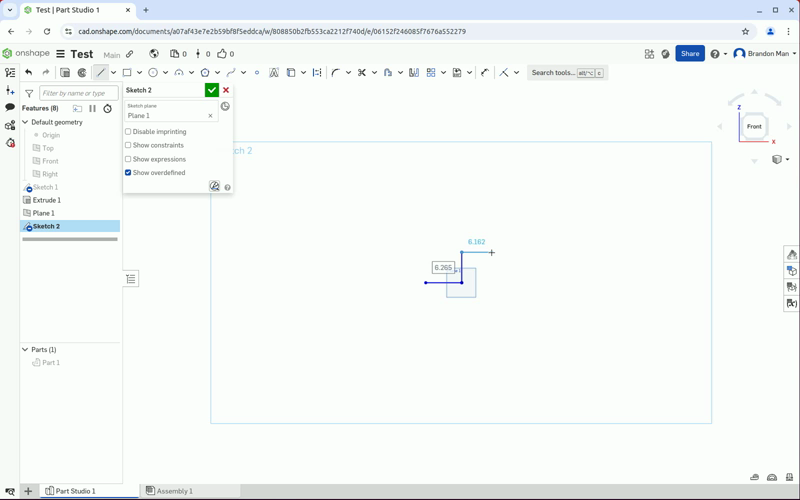
mouse_move(425, 252)
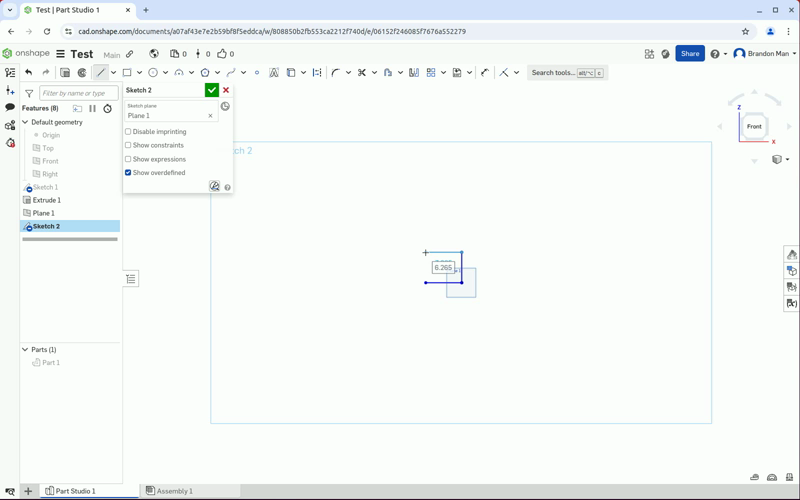
click(425, 252)
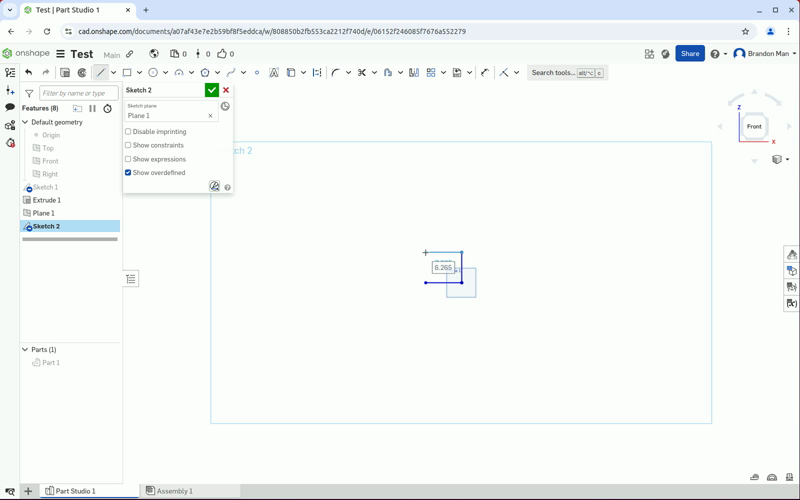
key_up(shift)
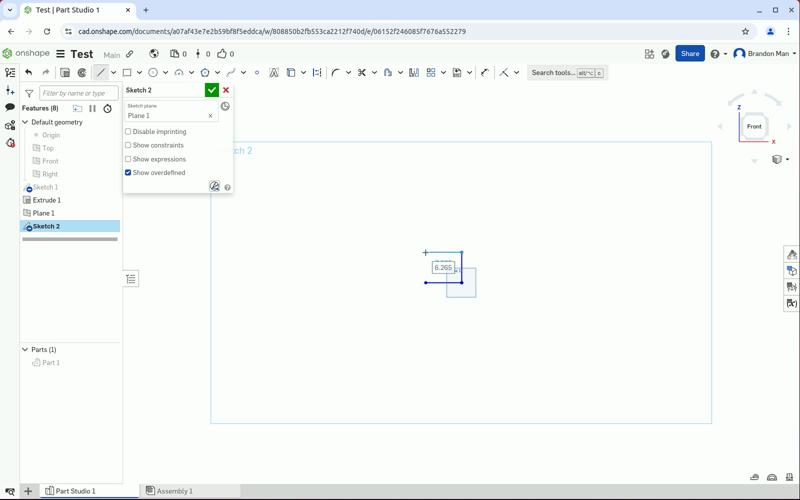
mouse_move(455, 252)
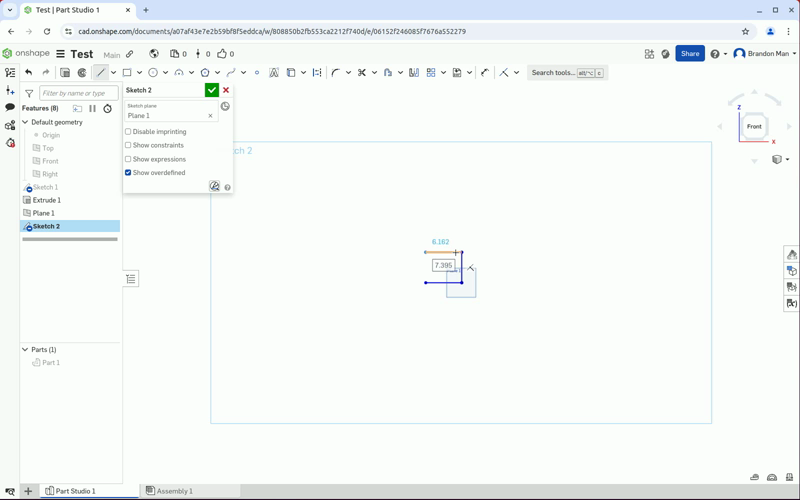
key_down(shift)
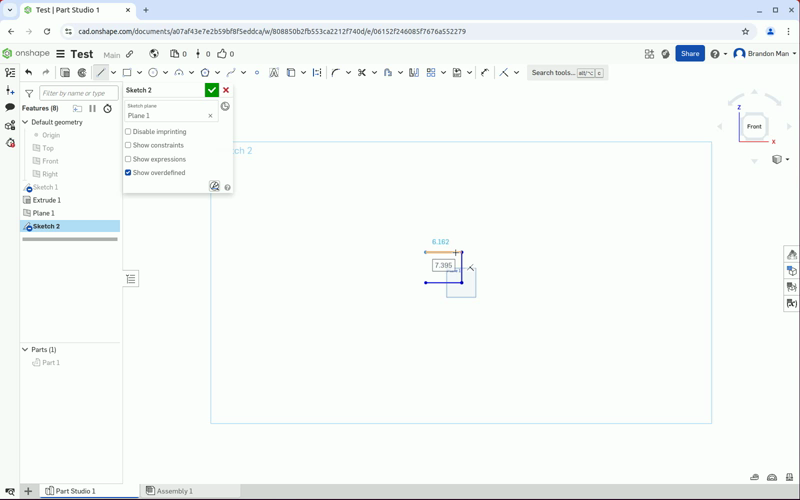
mouse_move(425, 282)
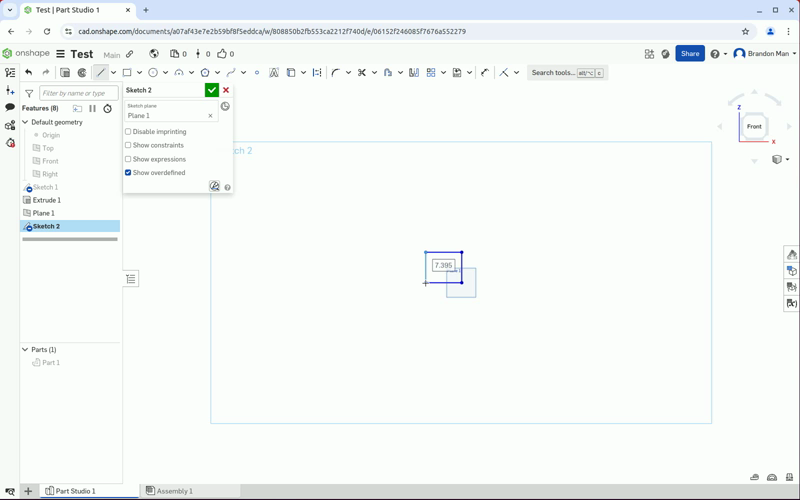
key_up(shift)
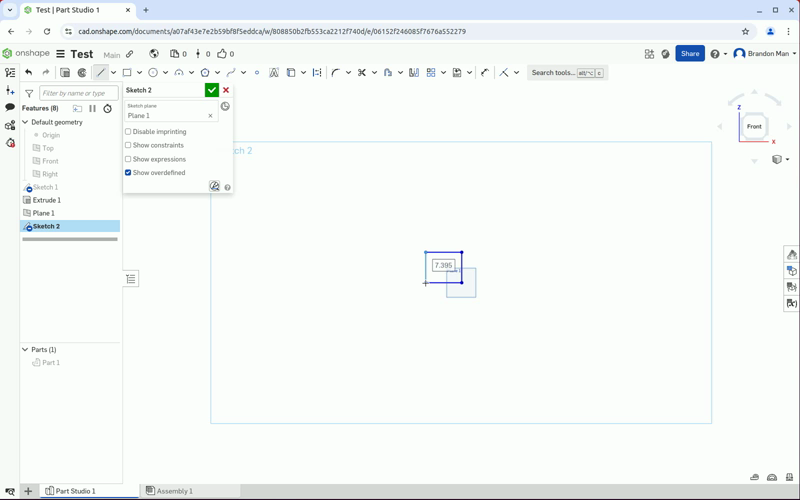
click(425, 282)
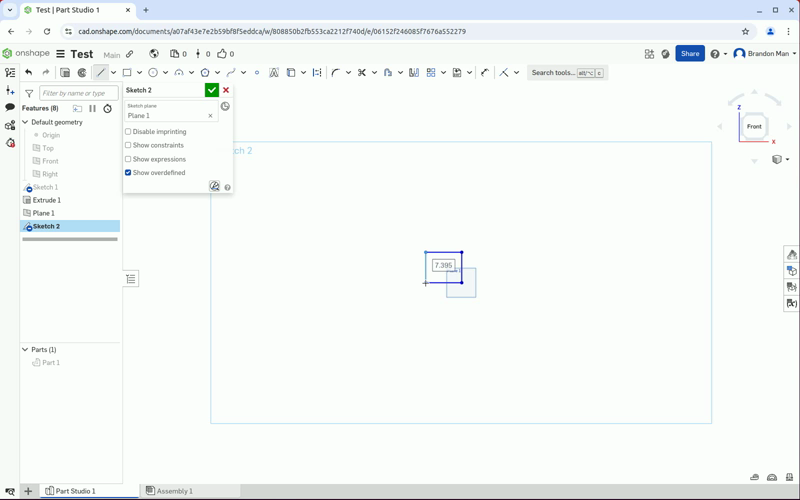
key(esc)
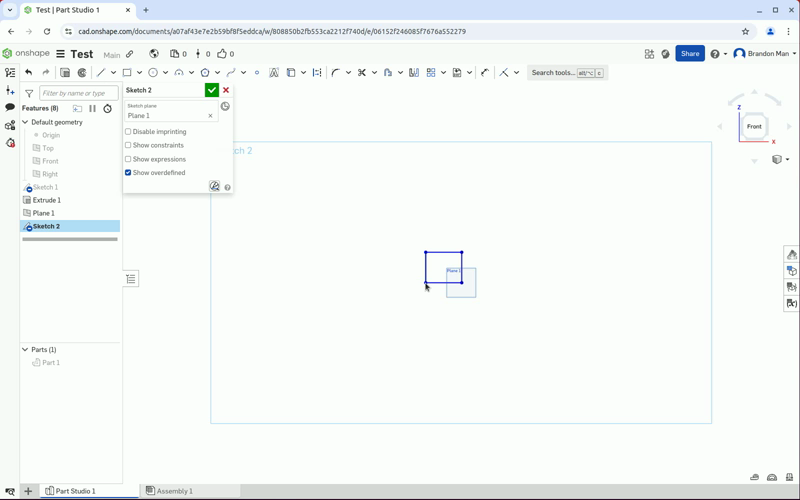
mouse_move(436, 253)
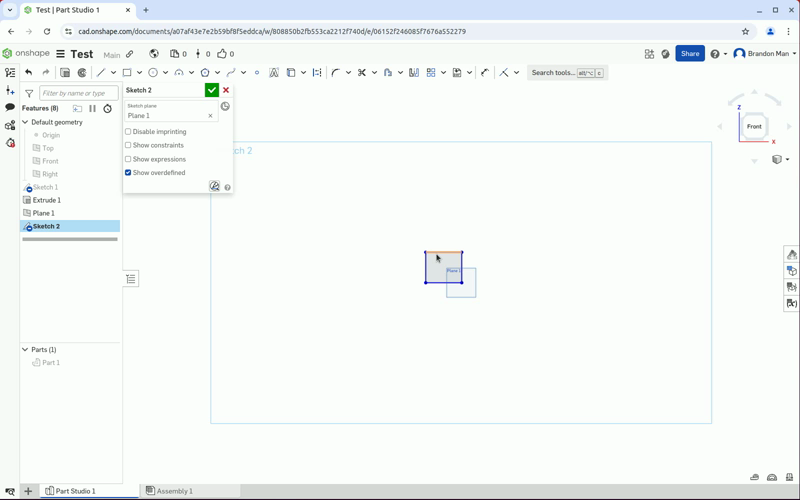
scroll(6)
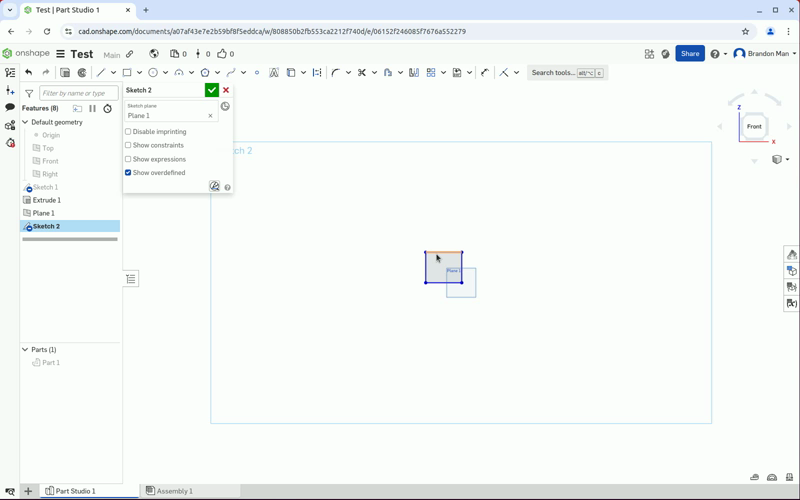
scroll(6)
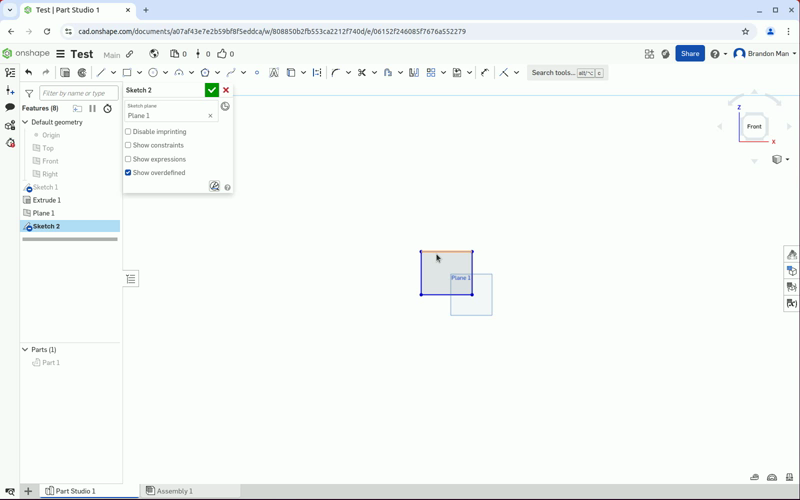
scroll(6)
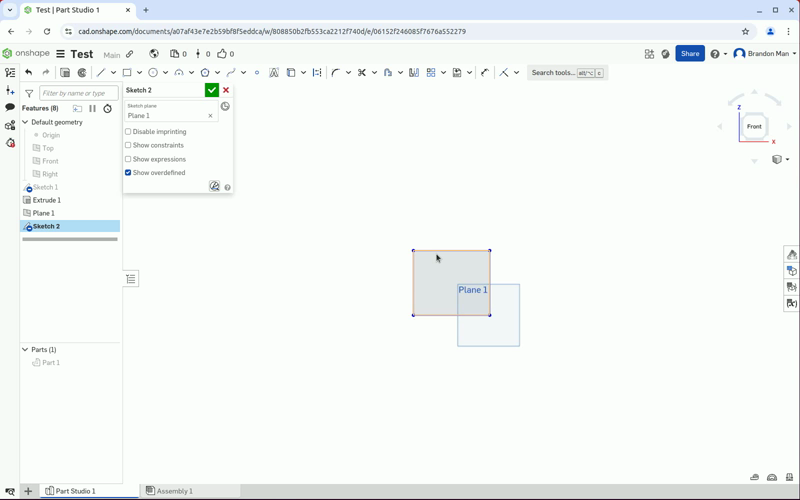
scroll(6)
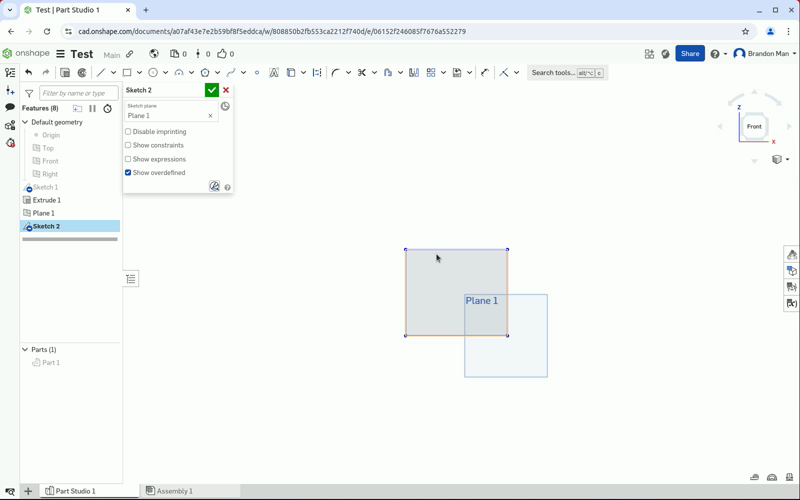
scroll(6)
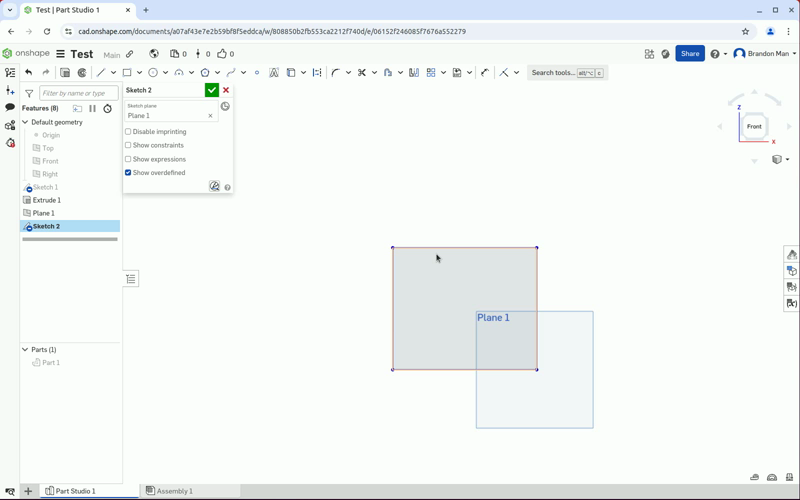
scroll(6)
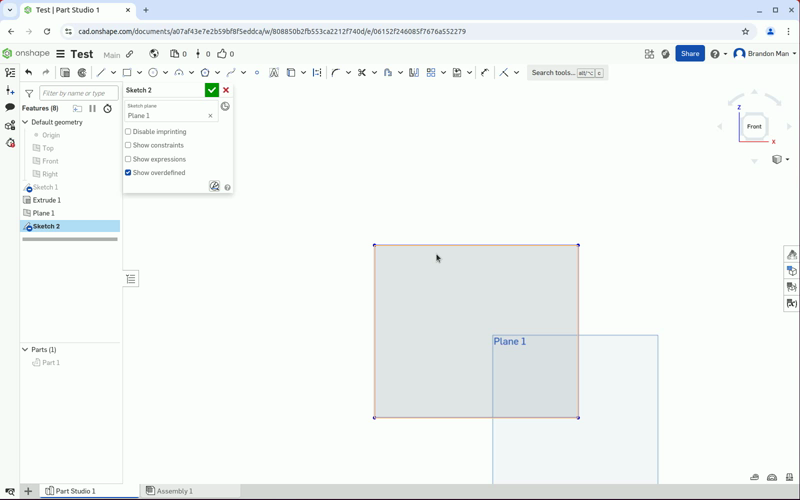
scroll(6)
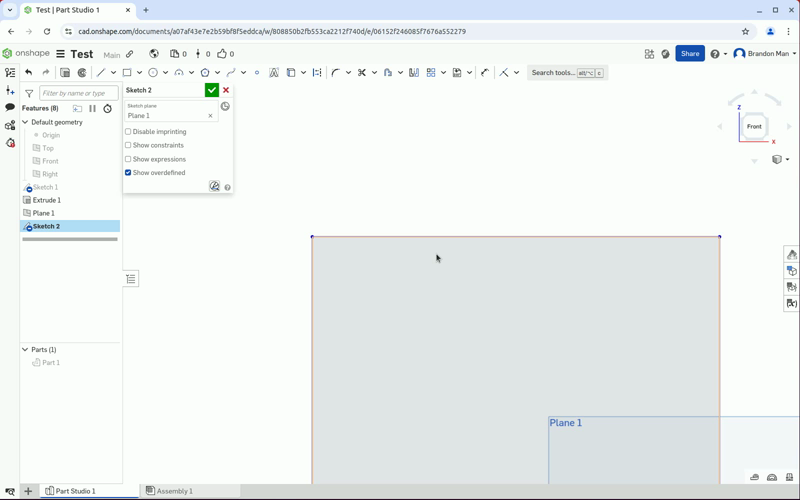
click(436, 253)
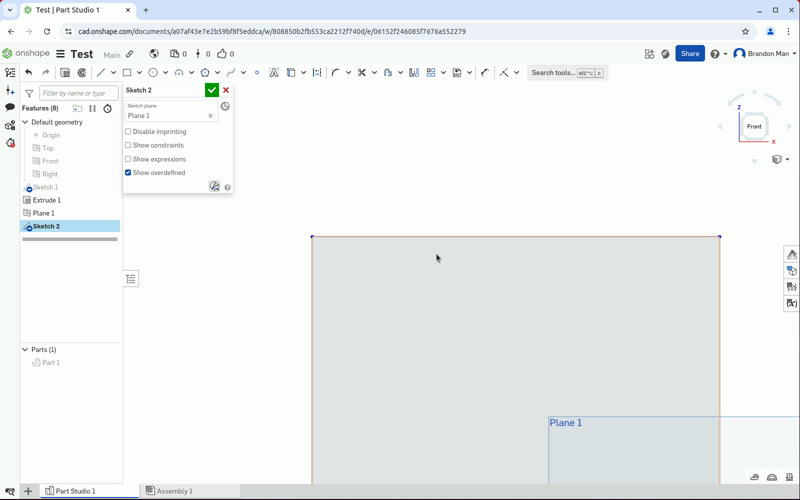
scroll(-6)
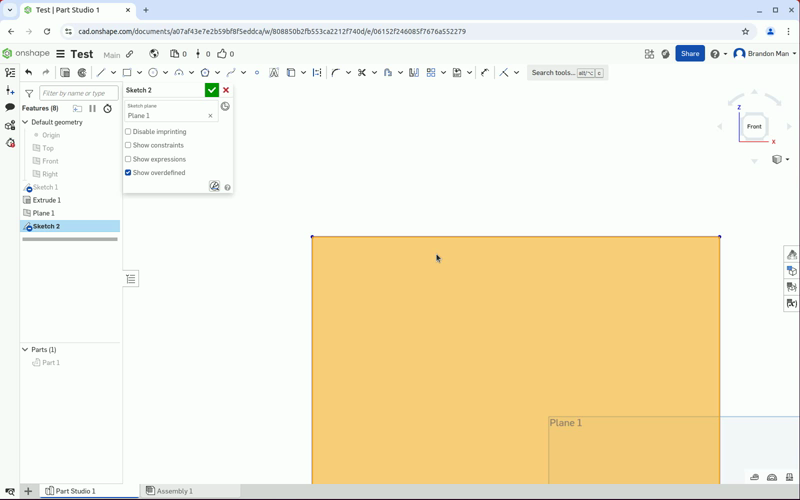
scroll(-6)
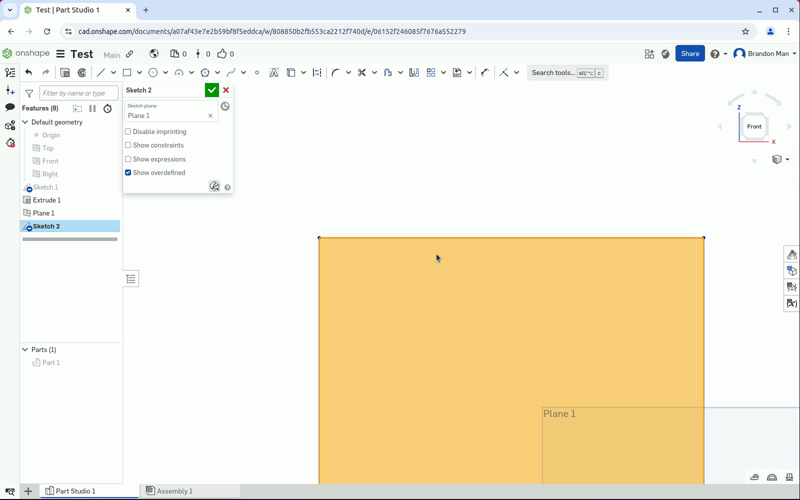
scroll(-6)
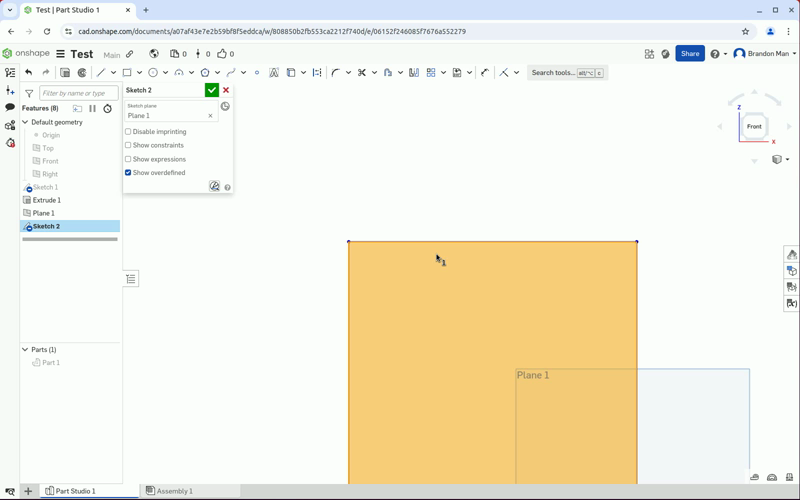
scroll(-6)
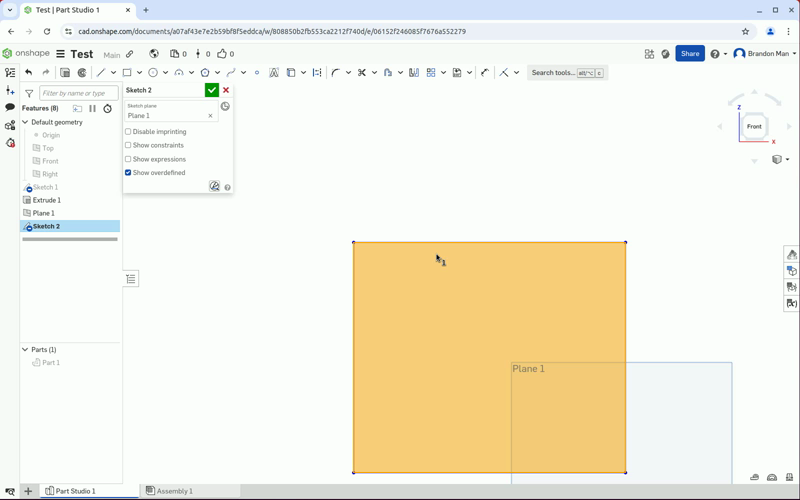
scroll(-6)
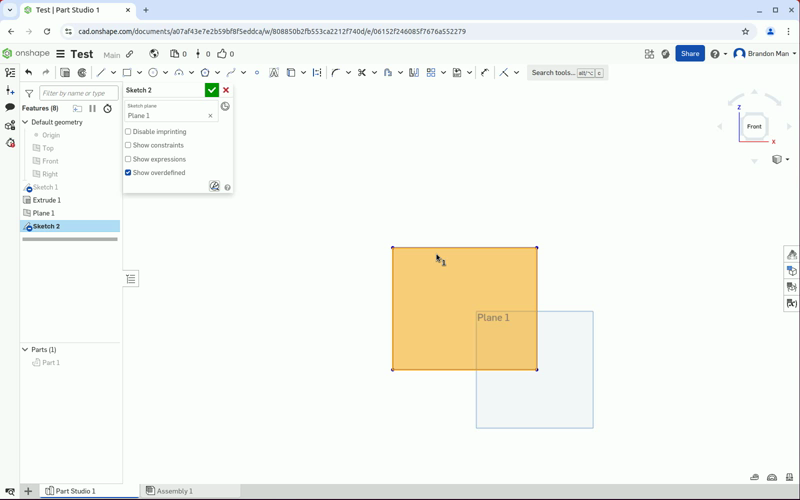
scroll(-6)
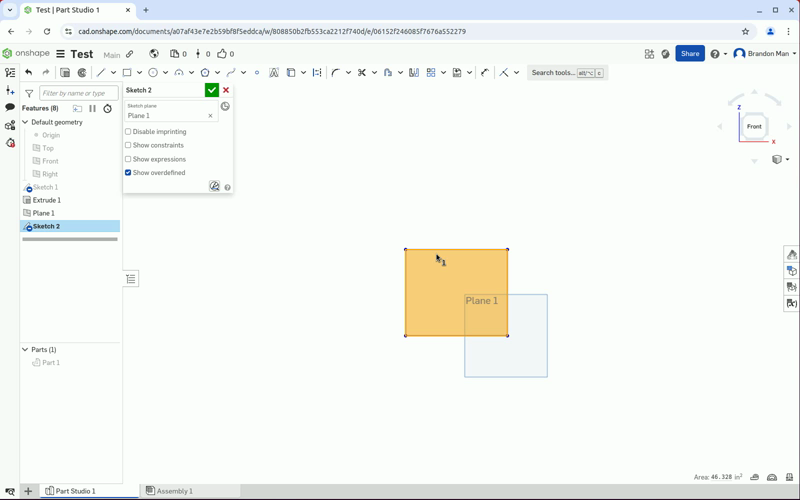
scroll(-6)
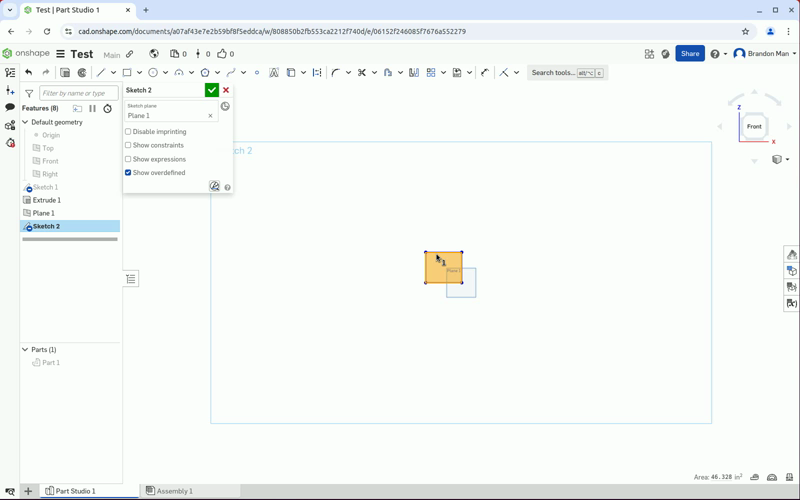
mouse_move(73, 352)
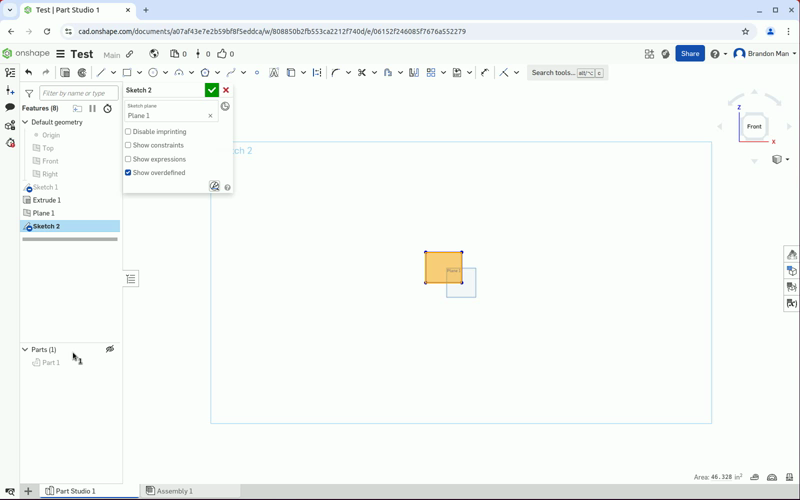
key(shift+y)
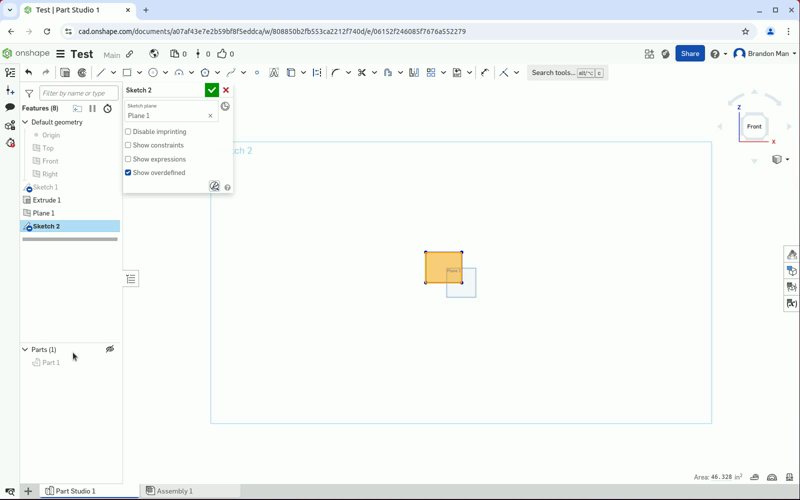
key(shift+e)
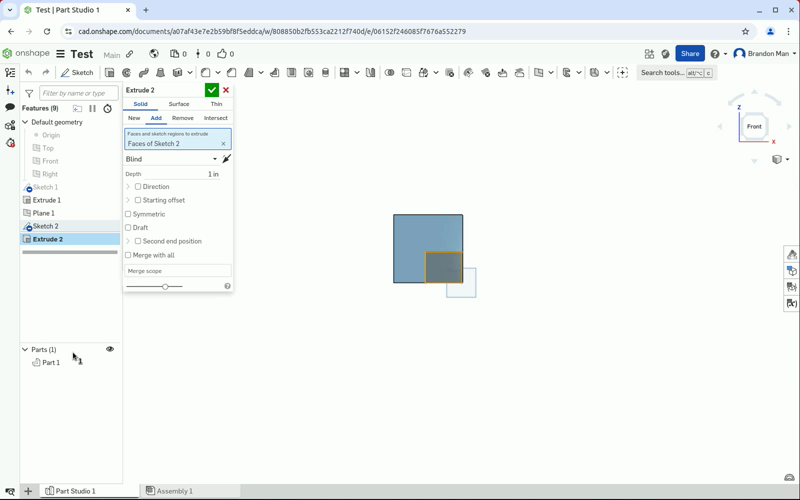
mouse_move(143, 106)
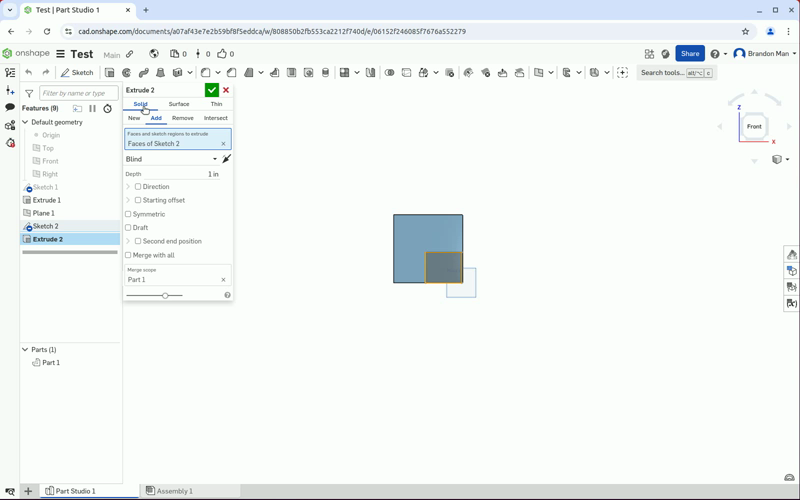
click(143, 106)
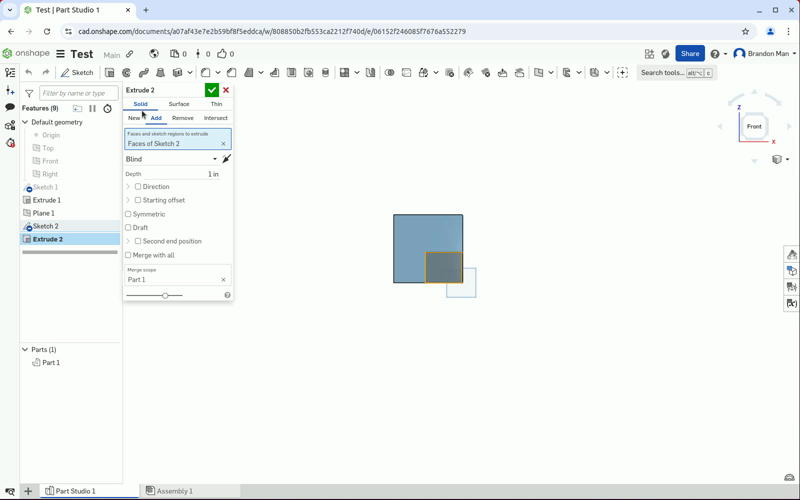
mouse_move(137, 120)
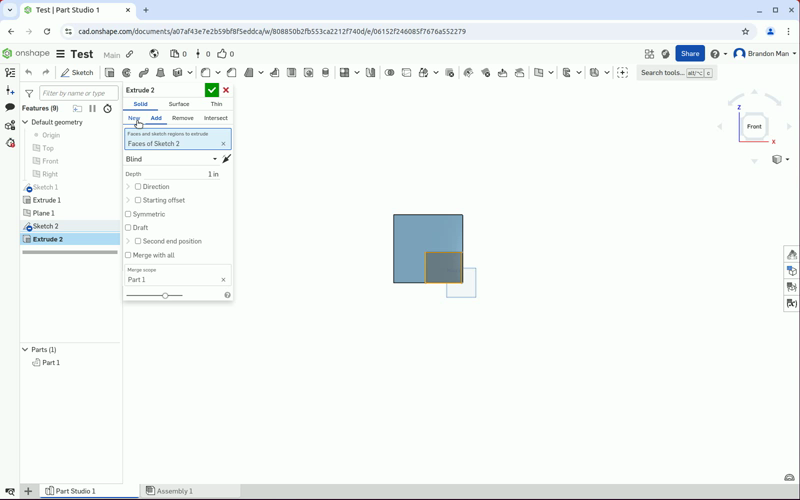
click(137, 120)
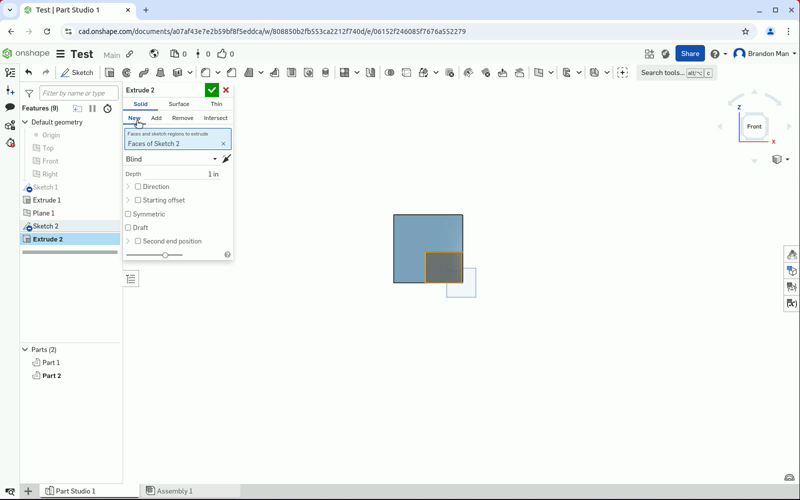
key(tab, 4)
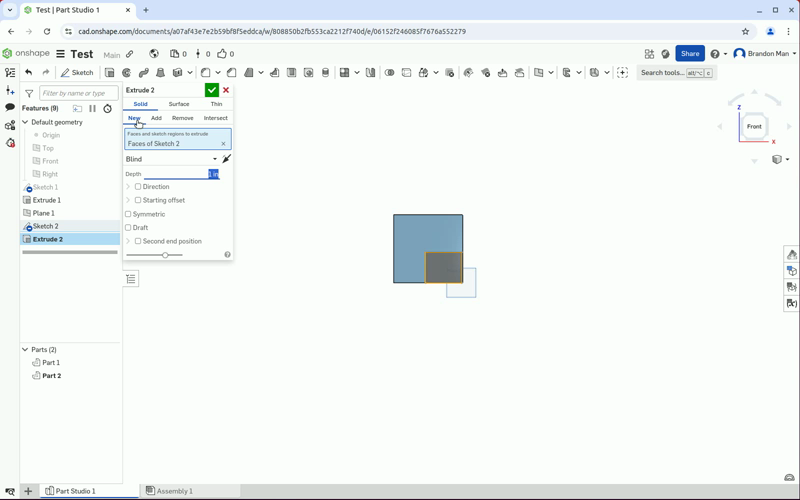
text(9.147)
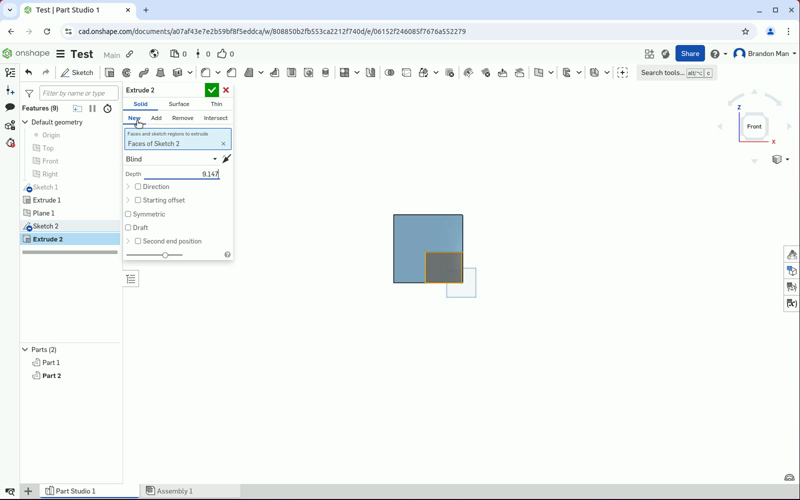
key(enter)
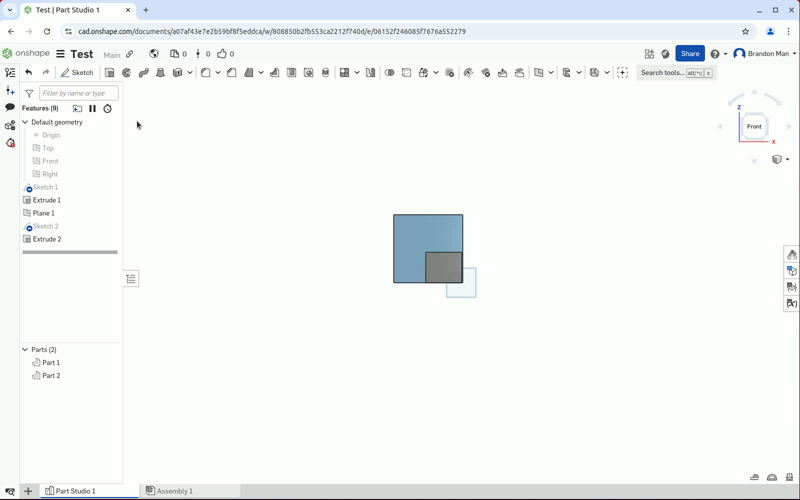
key(shift+h)
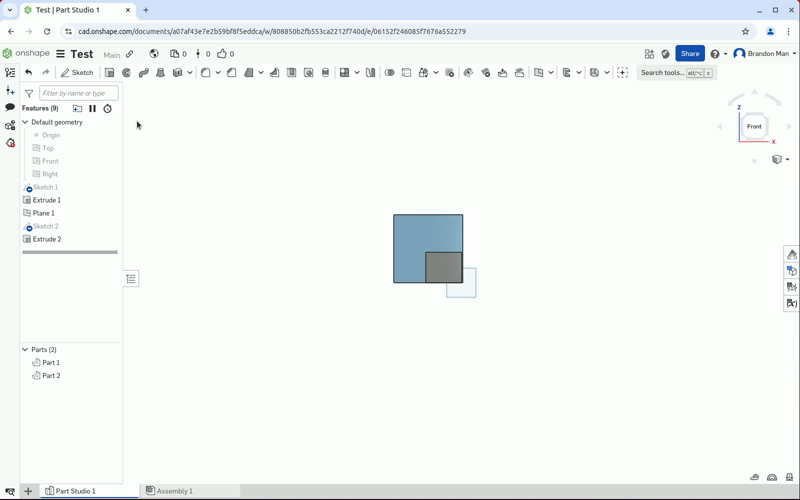
key(shift+h)
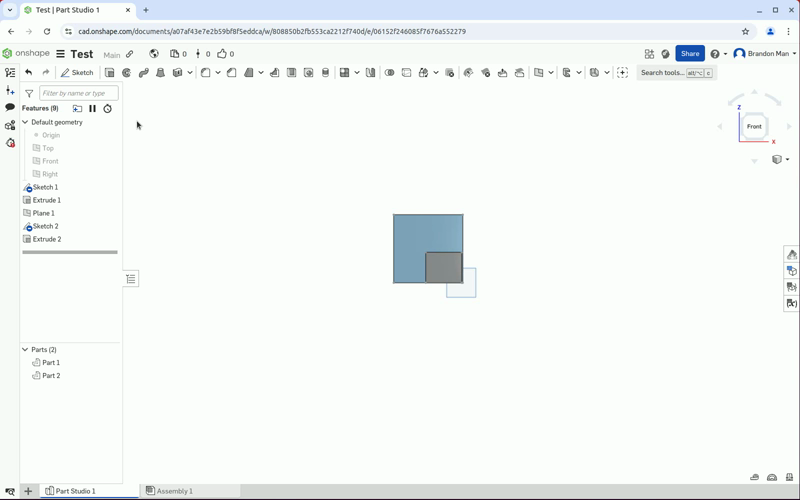
key(shift+7)
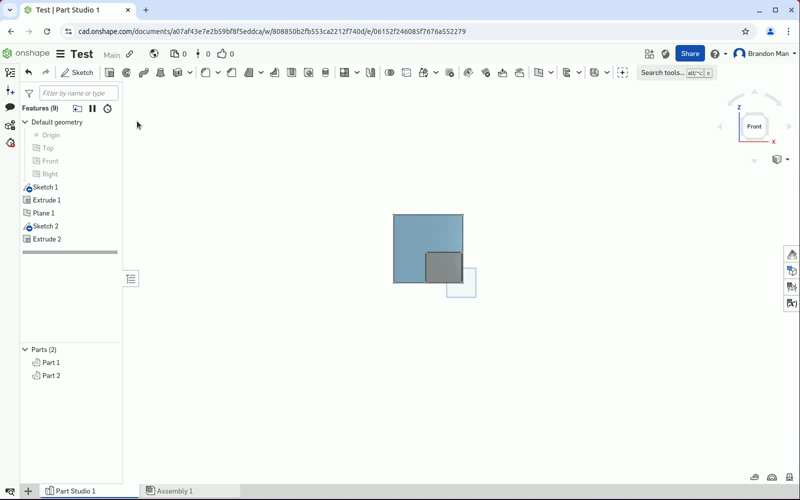
key(left, 2)
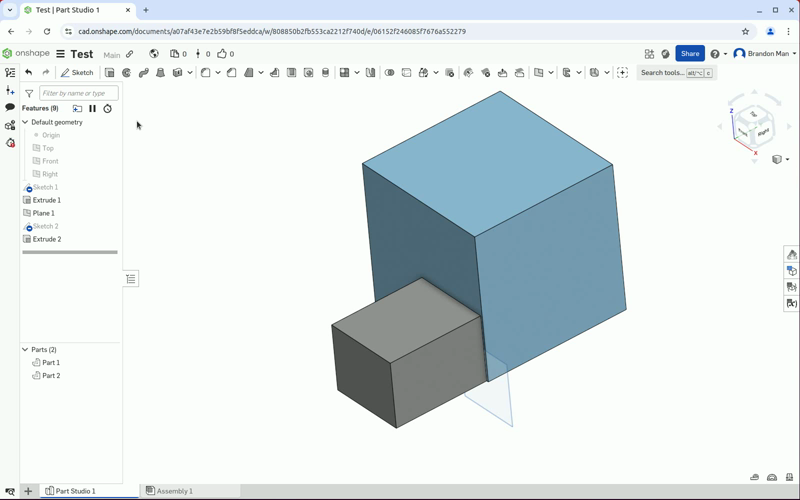
key(down, 2)
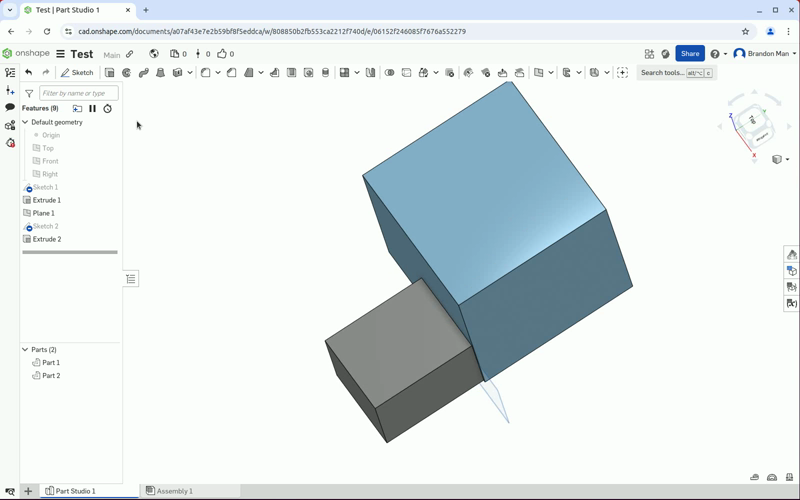
key(up, 2)
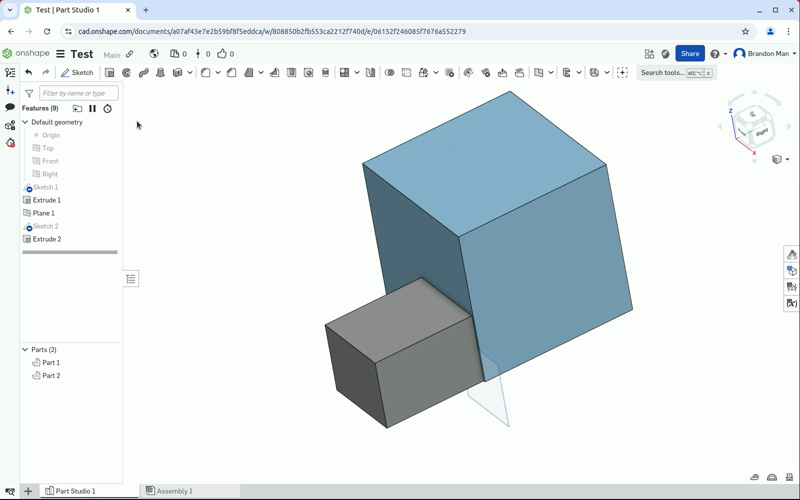
key(right, 2)
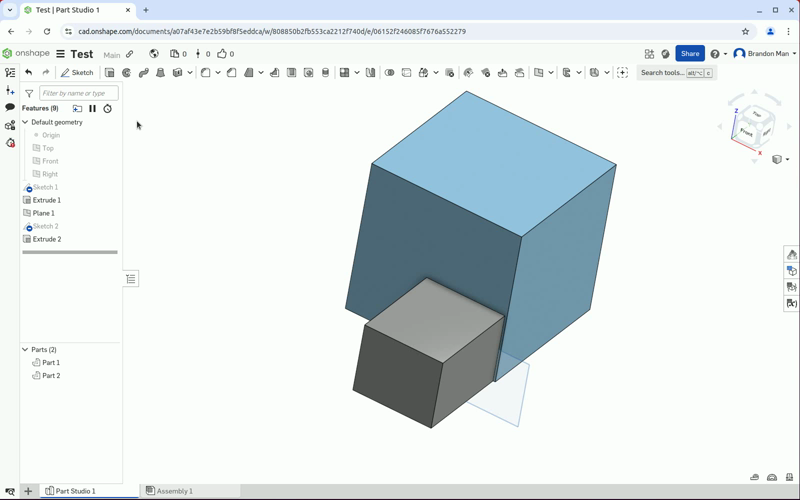
mouse_move(73, 189)
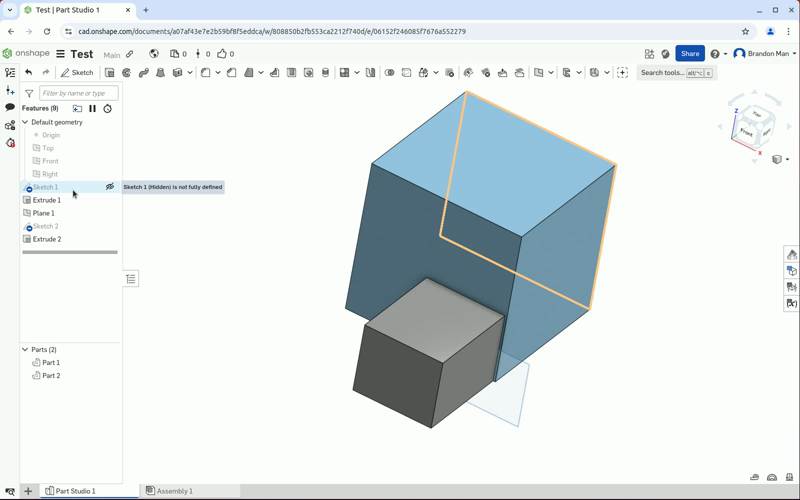
click(73, 189)